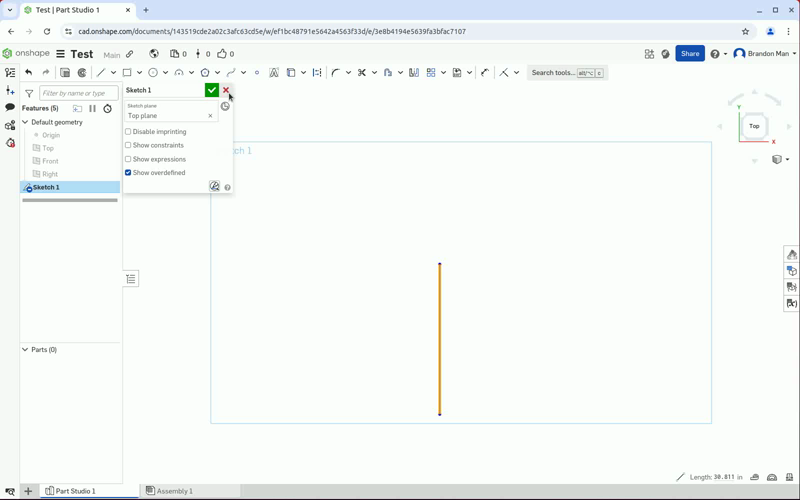
key(shift+h)
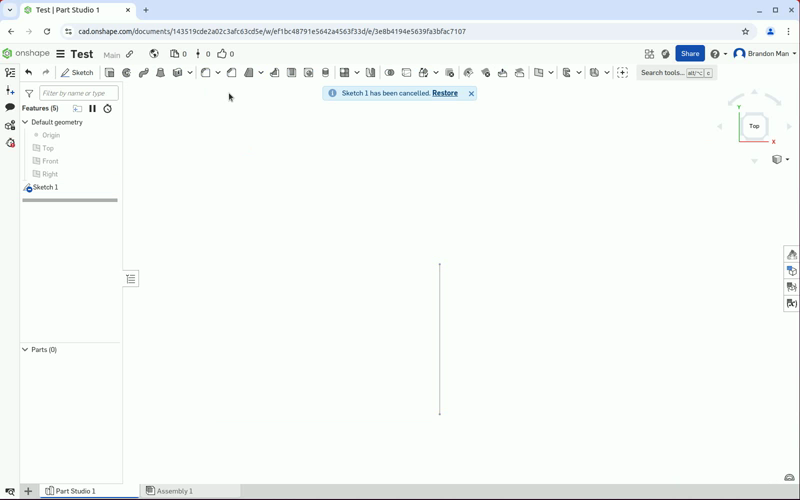
key(shift+s)
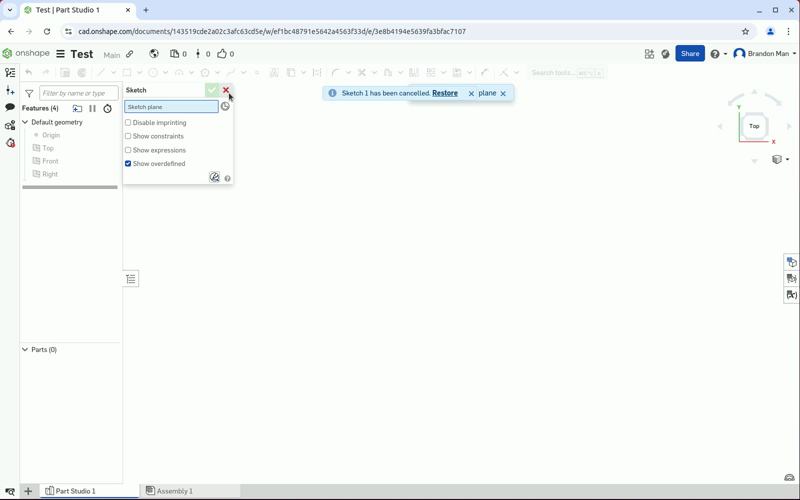
mouse_move(73, 150)
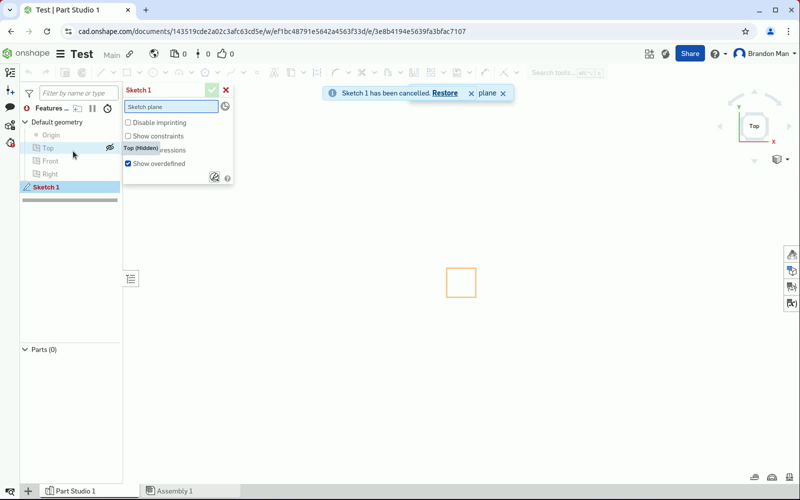
click(73, 150)
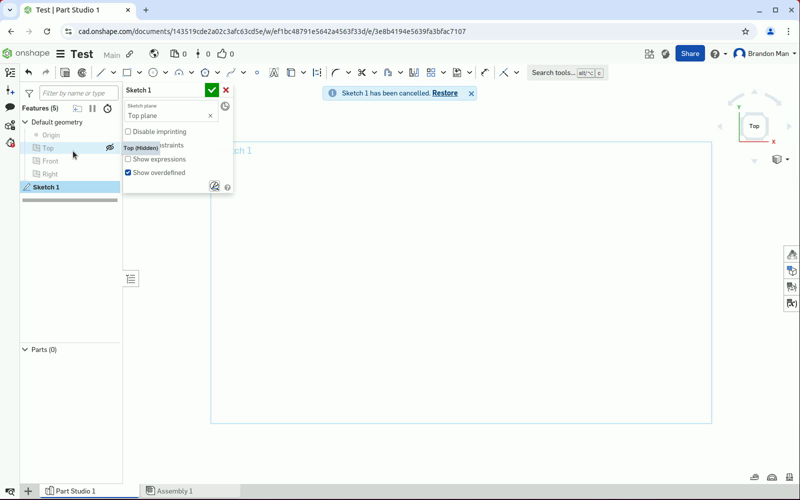
mouse_move(73, 352)
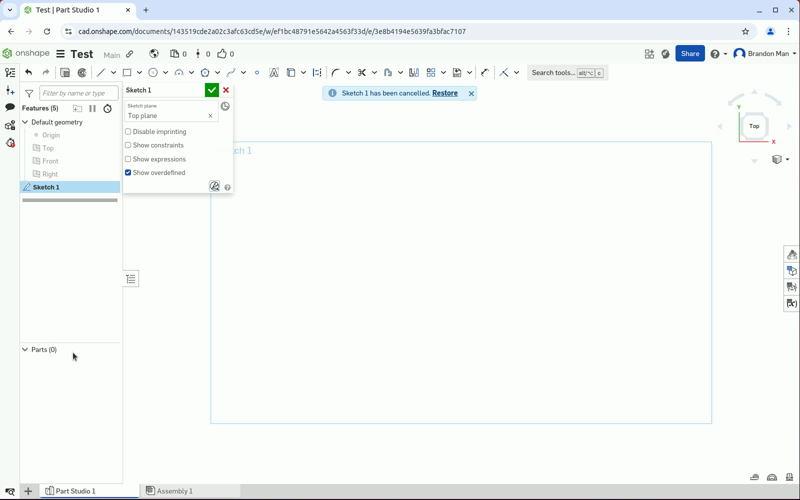
key(y)
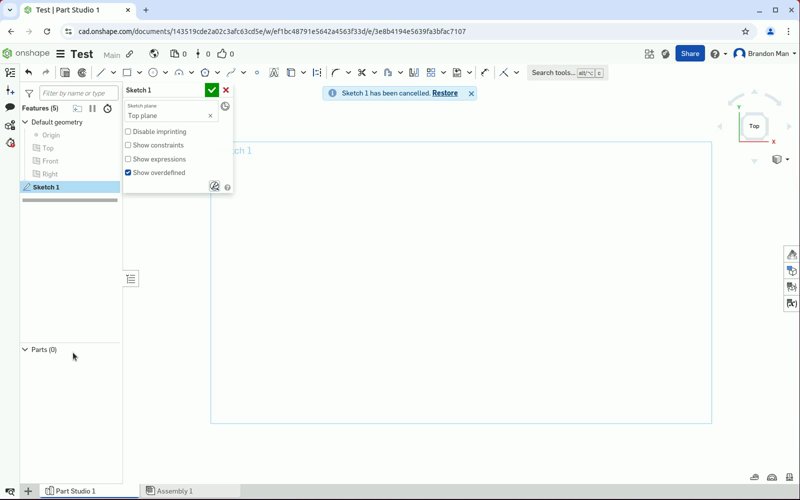
key(a)
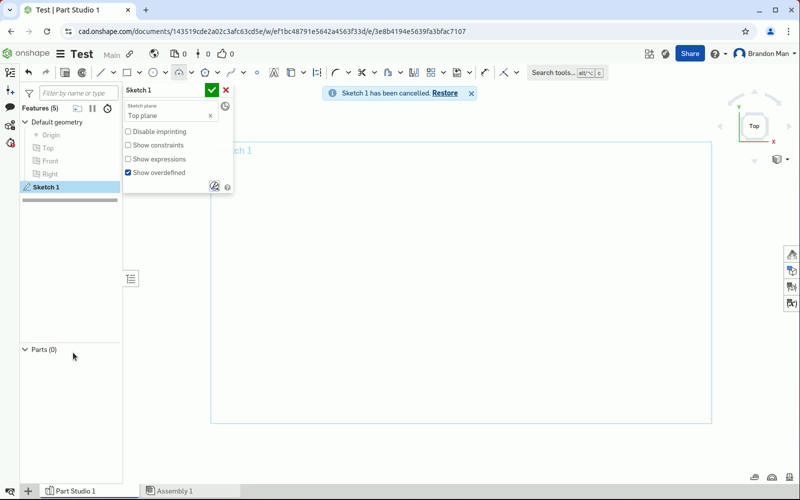
key_down(shift)
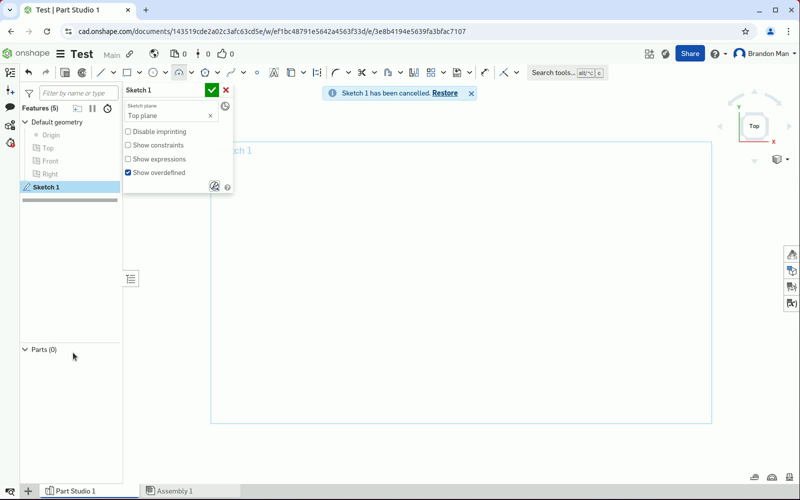
mouse_move(427, 300)
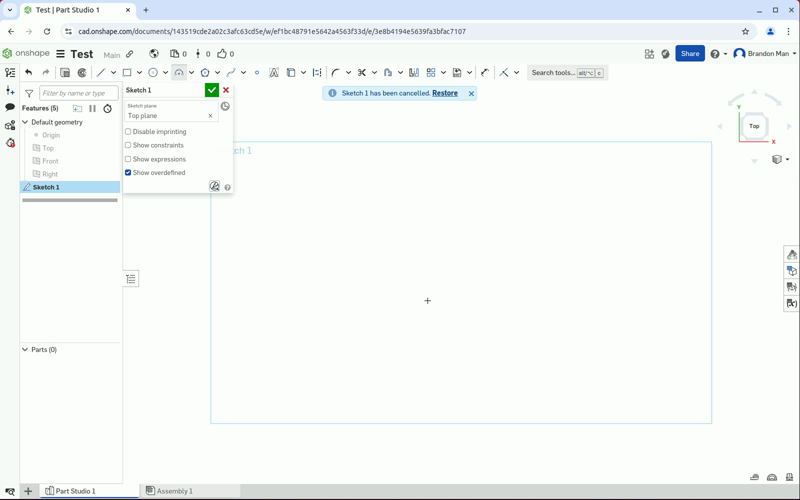
click(427, 300)
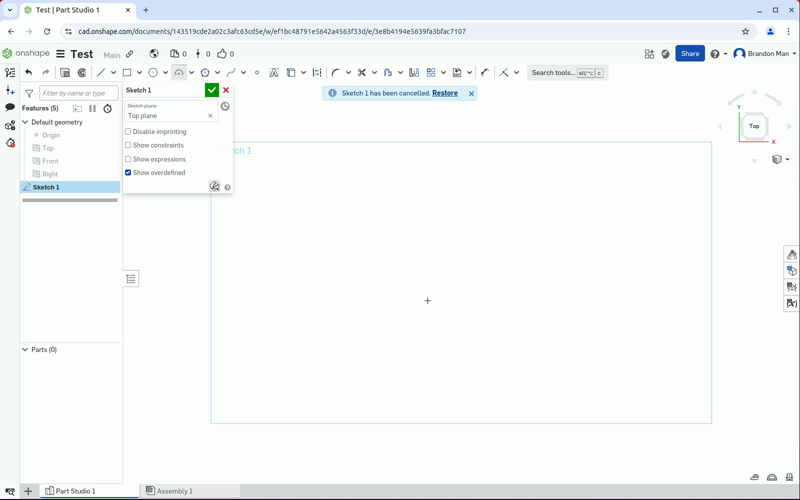
key_up(shift)
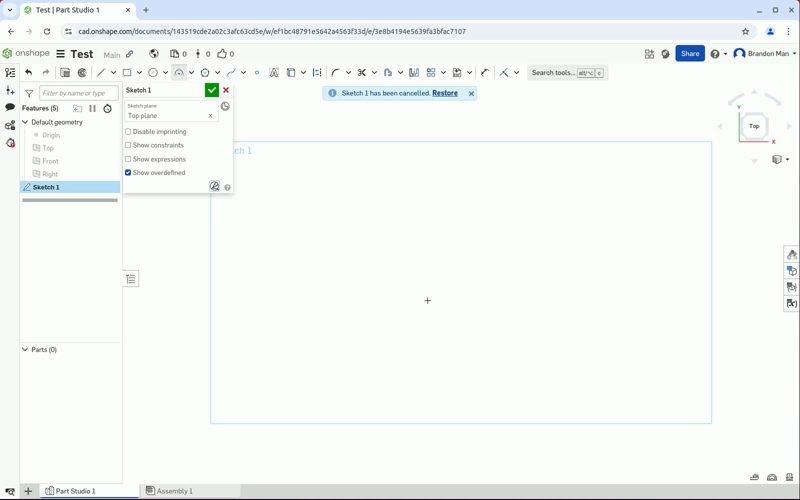
key_down(shift)
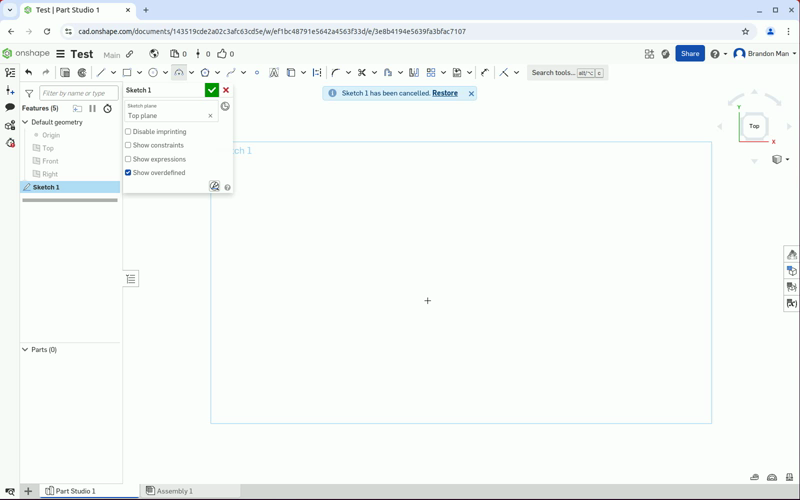
mouse_move(437, 309)
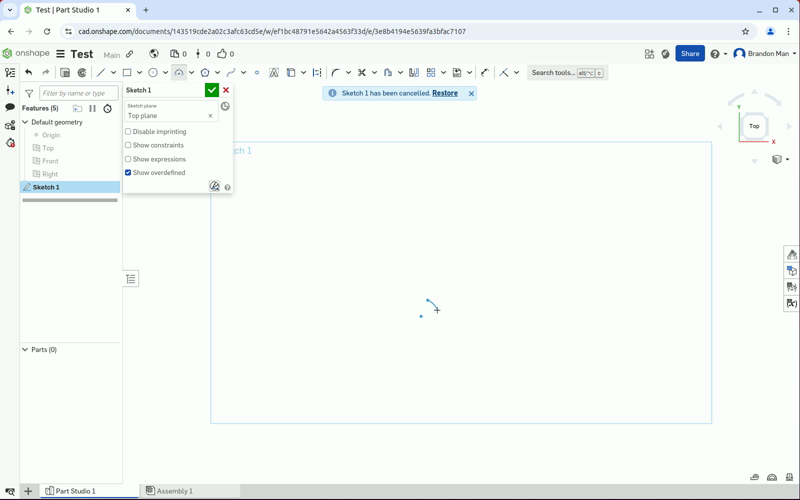
click(437, 309)
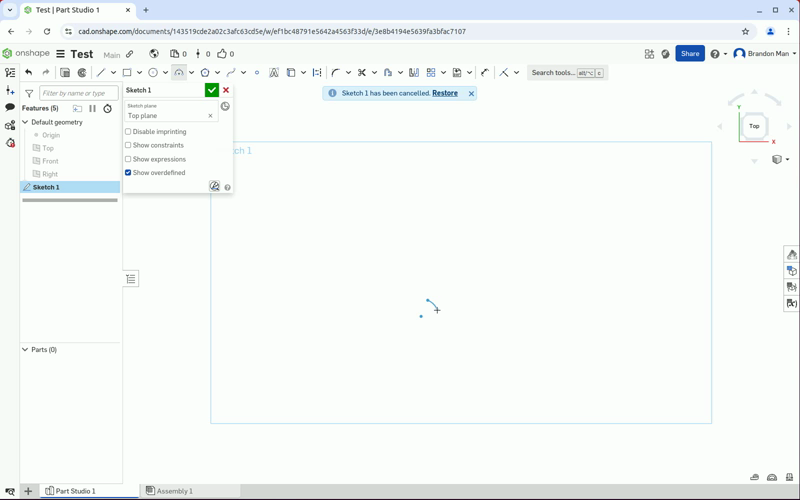
mouse_move(430, 306)
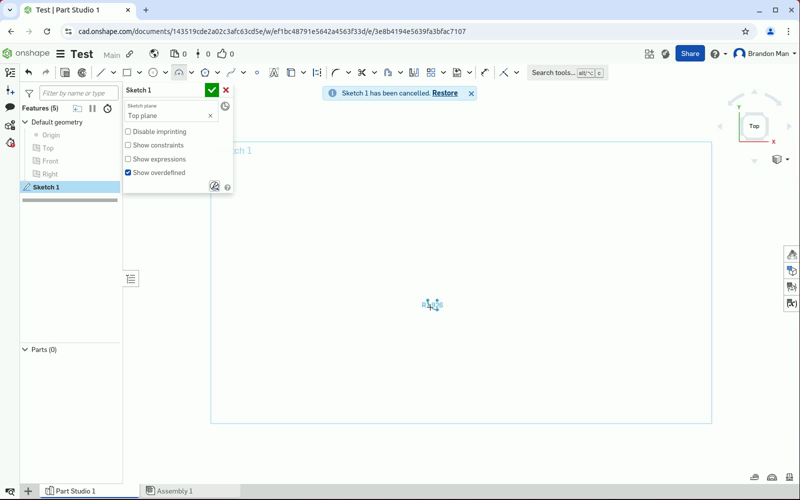
click(430, 306)
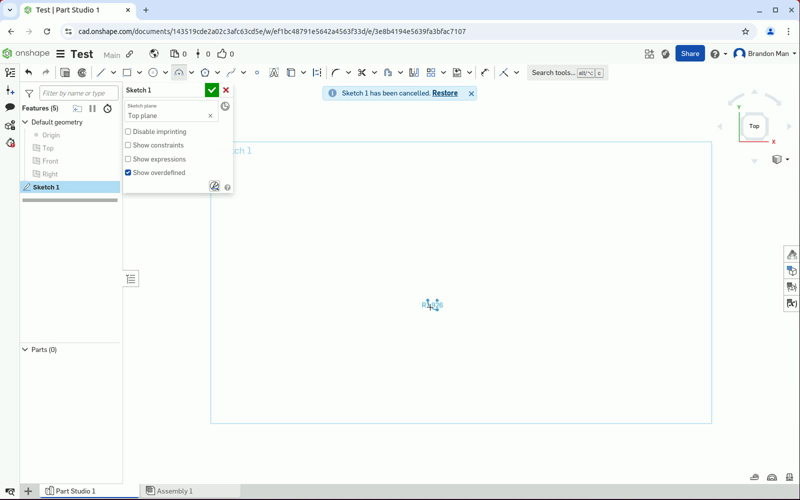
key_up(shift)
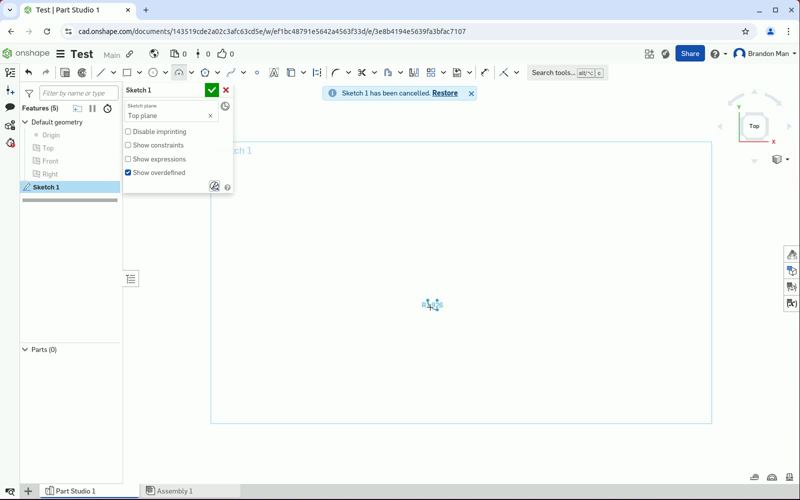
key(esc)
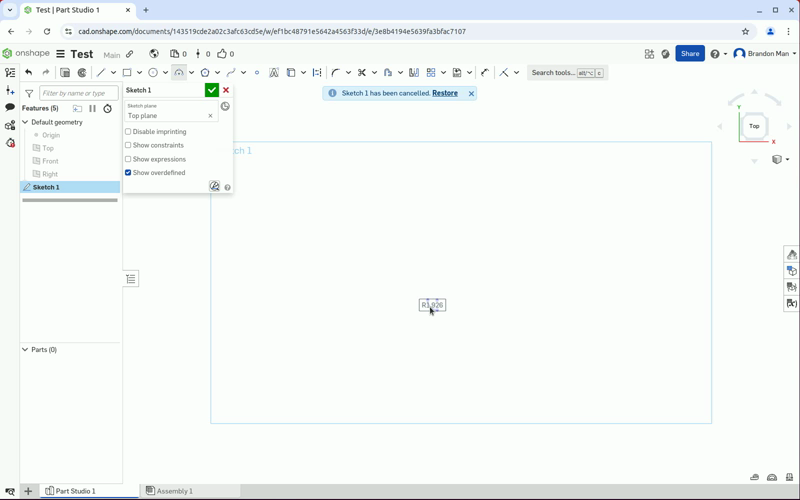
key(l)
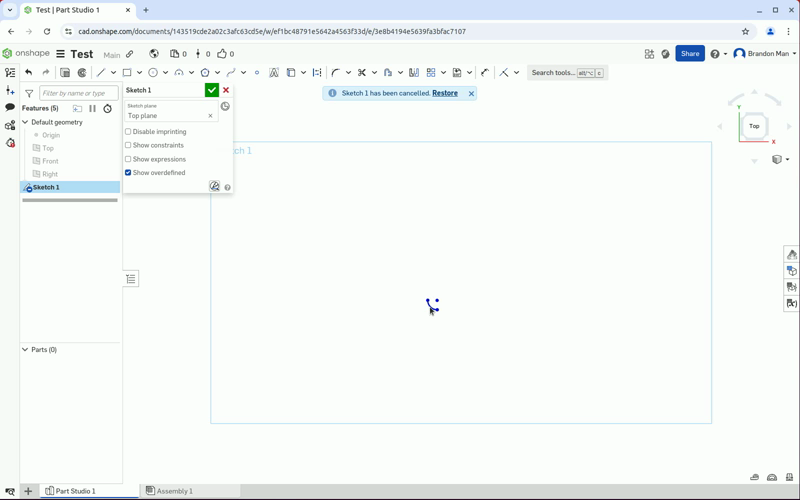
mouse_move(437, 309)
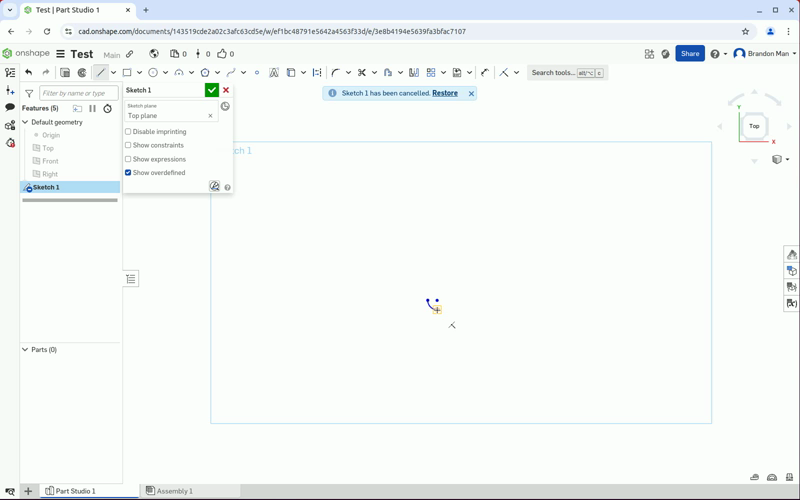
click(437, 309)
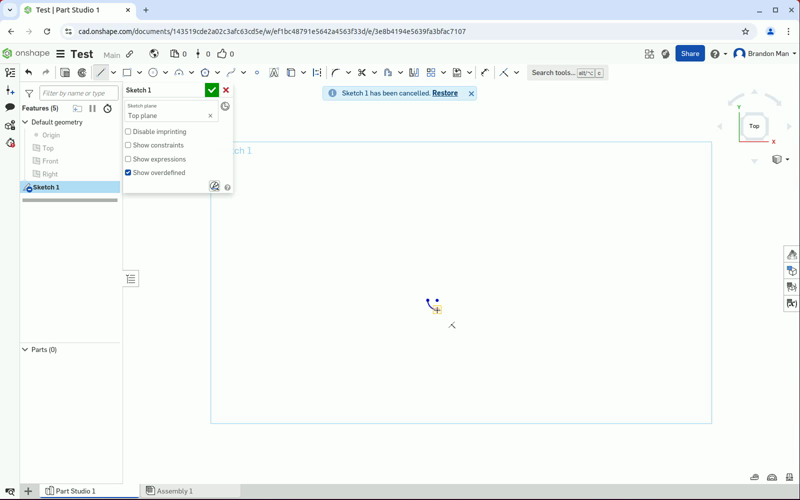
key_down(shift)
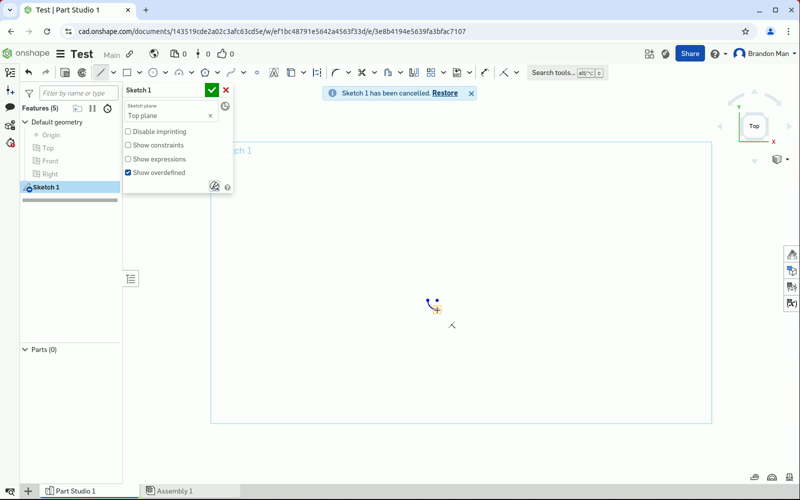
mouse_move(467, 309)
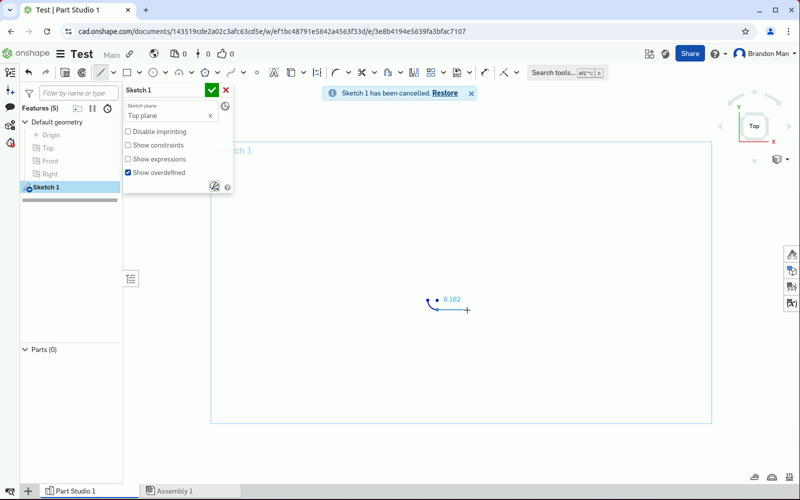
mouse_move(486, 309)
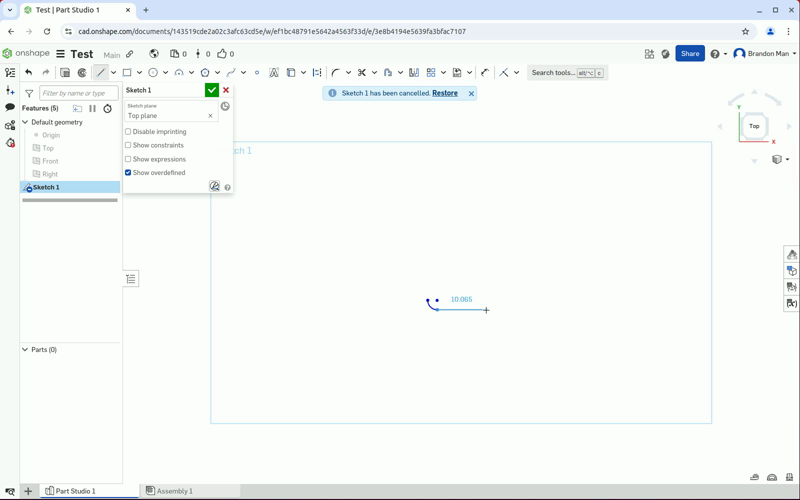
click(486, 309)
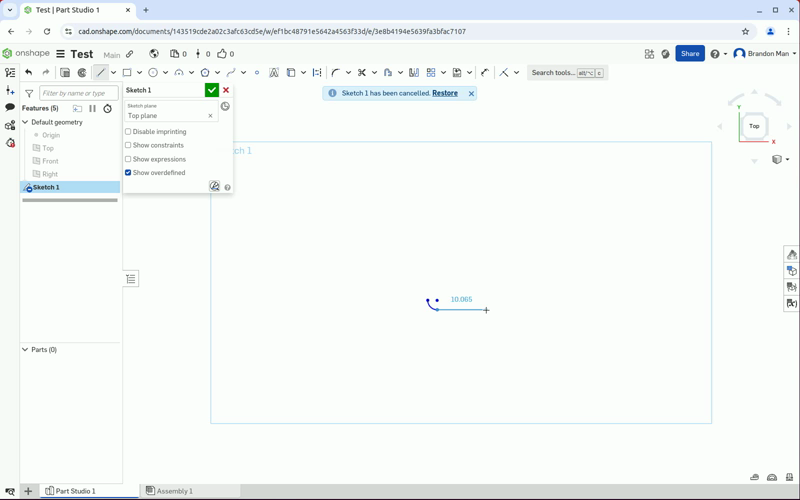
key_up(shift)
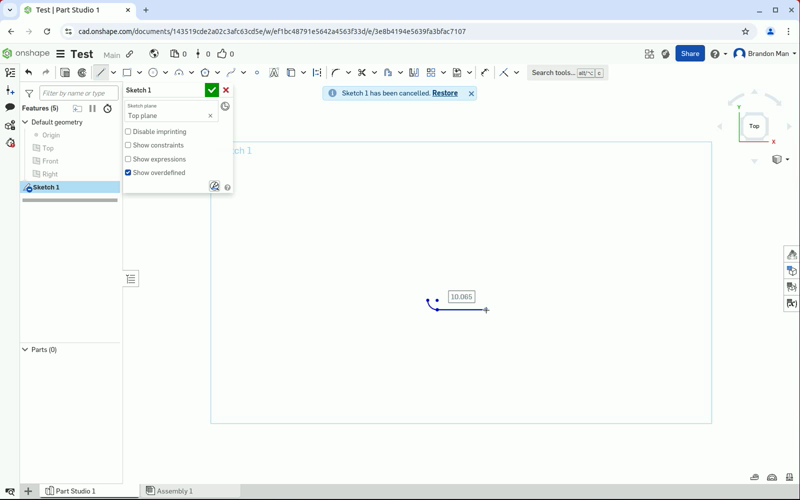
key(esc)
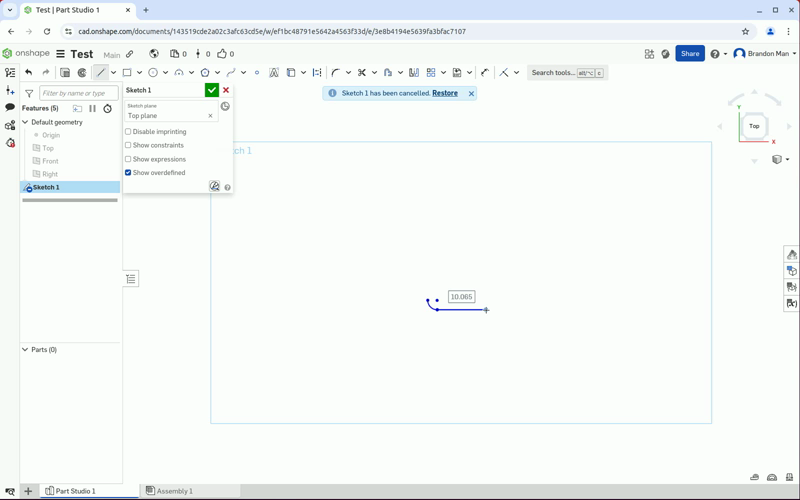
key(a)
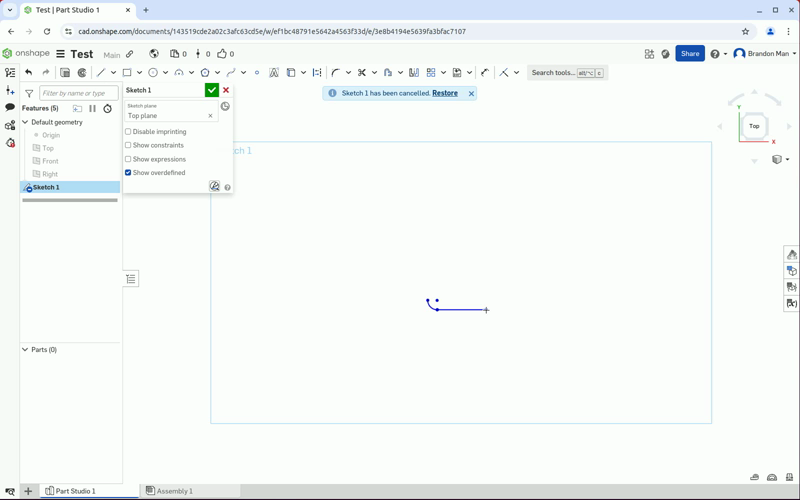
mouse_move(486, 309)
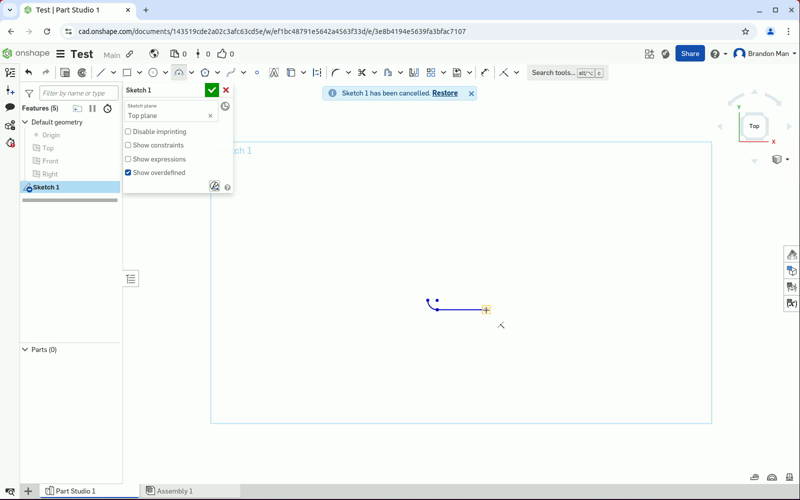
click(486, 309)
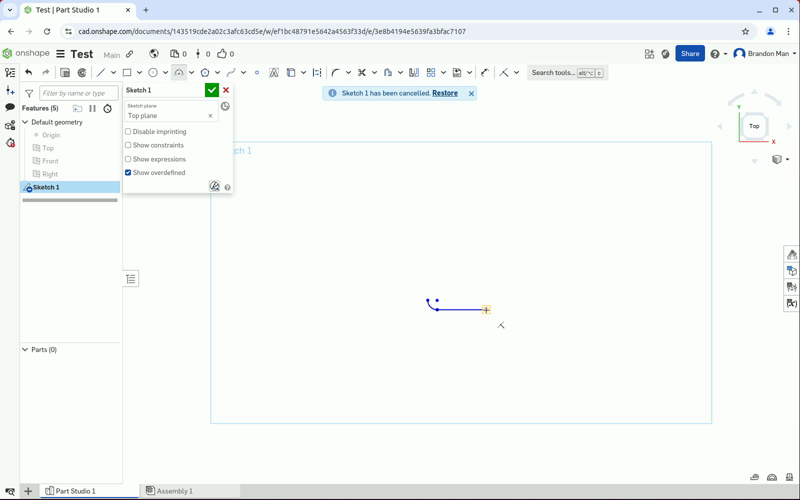
key_down(shift)
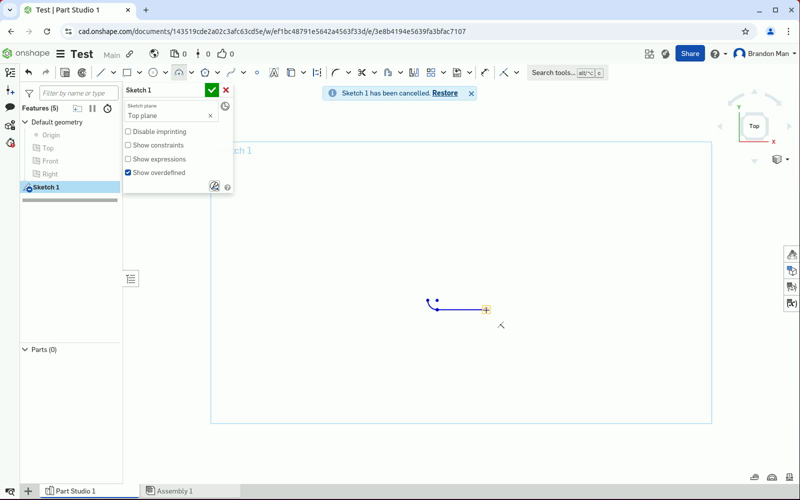
mouse_move(495, 300)
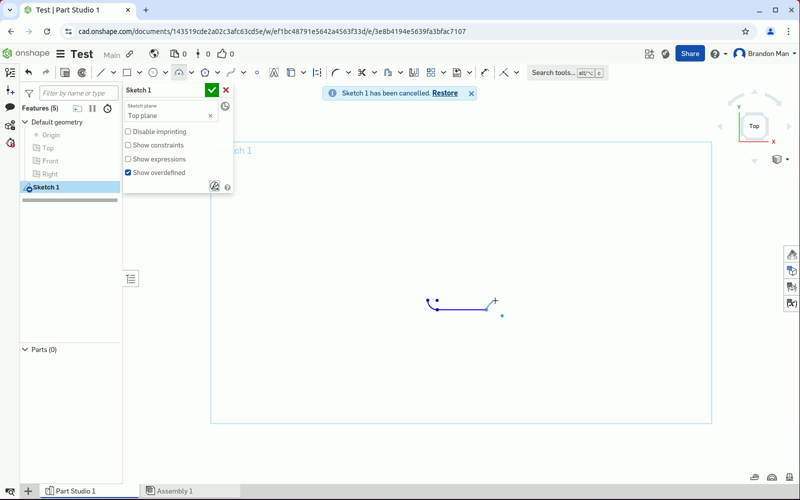
click(495, 300)
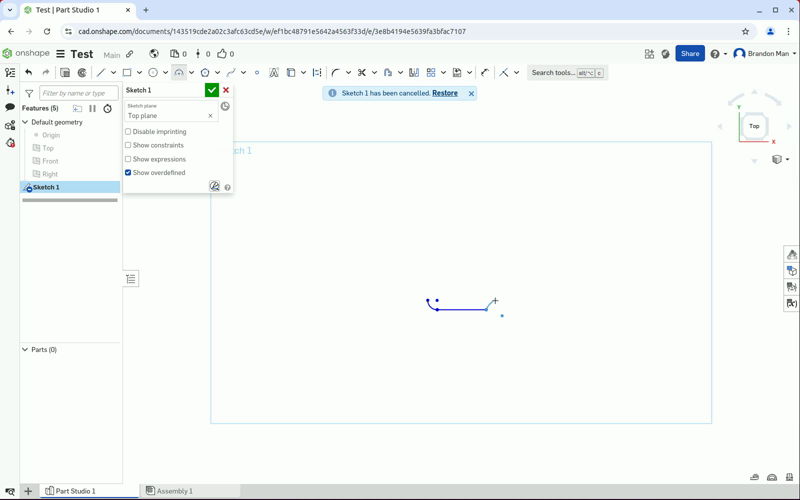
mouse_move(492, 306)
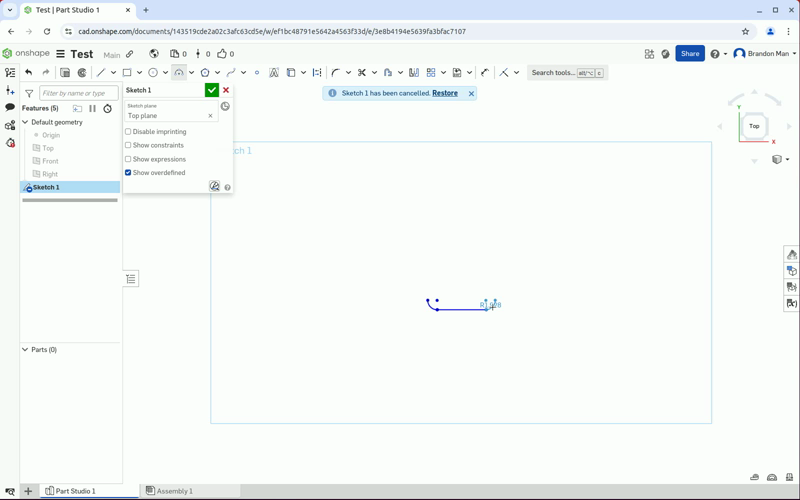
click(492, 306)
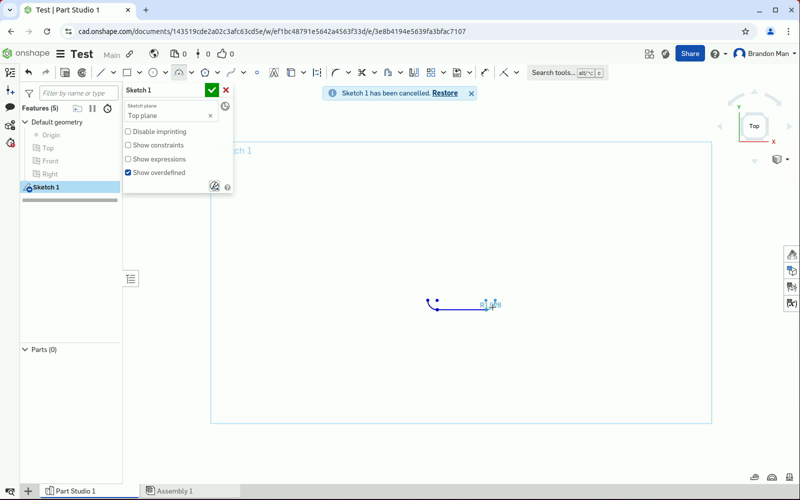
key_up(shift)
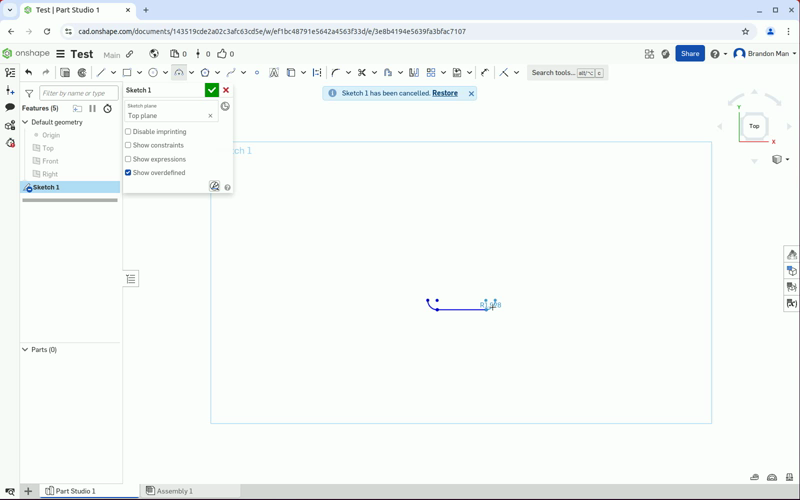
key(esc)
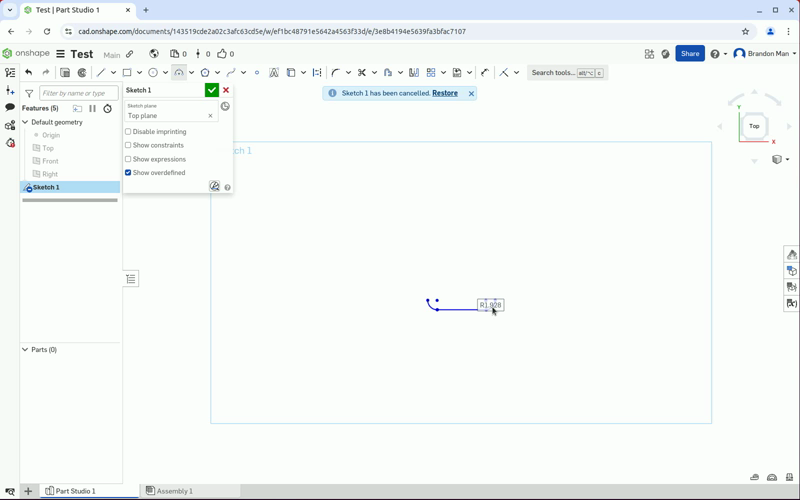
key(l)
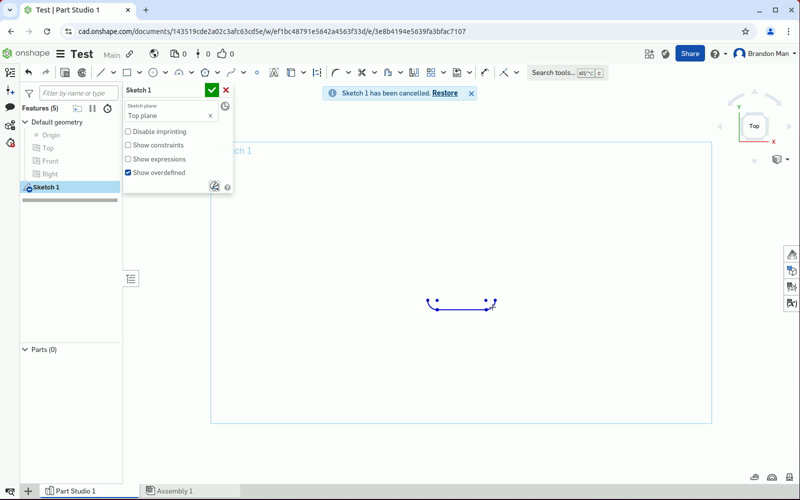
mouse_move(495, 300)
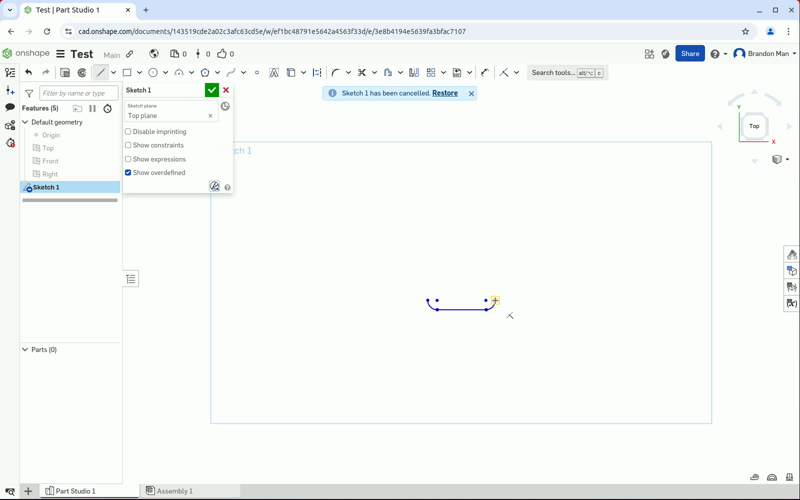
click(495, 300)
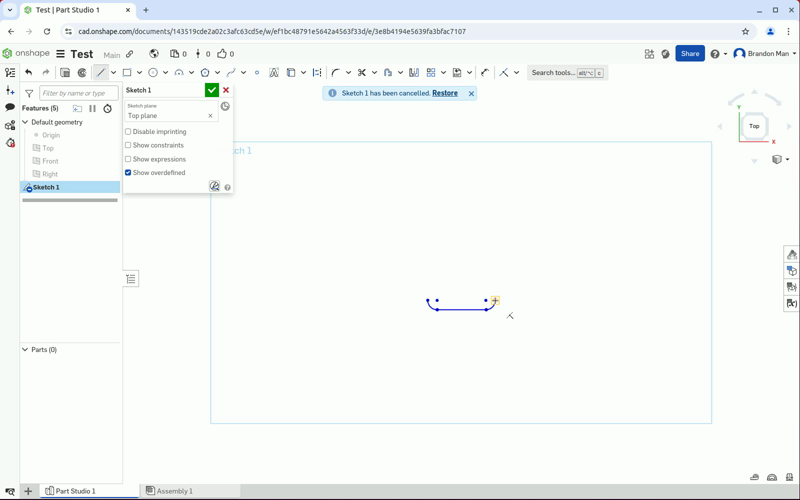
key_down(shift)
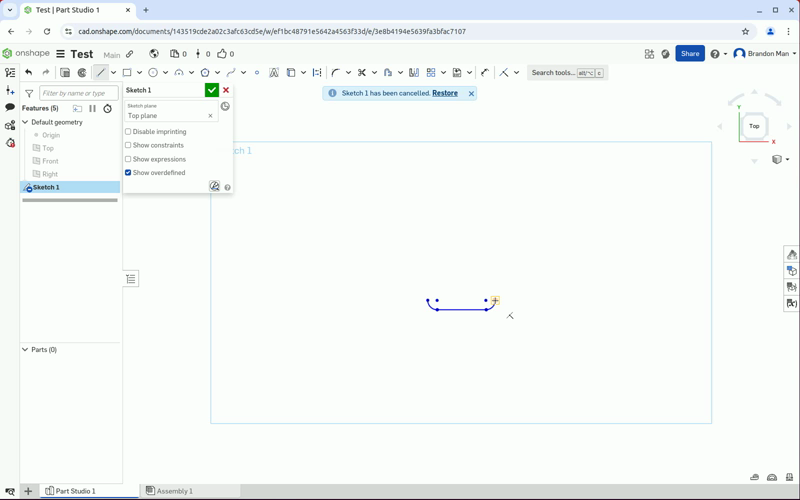
mouse_move(525, 300)
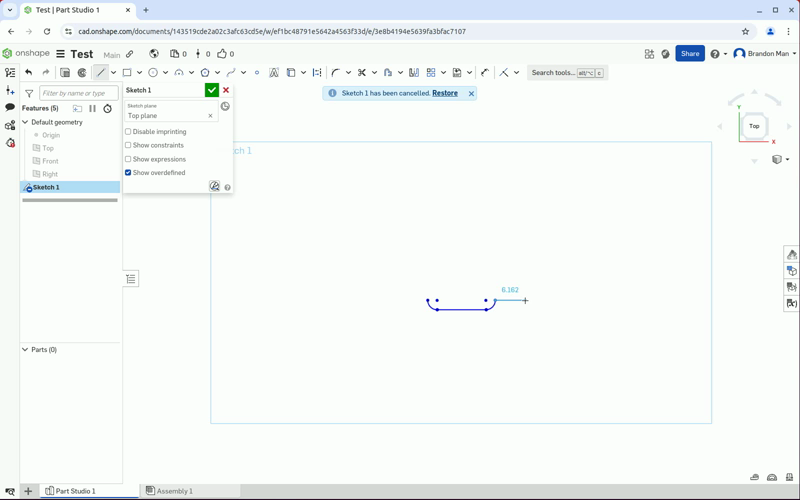
mouse_move(495, 265)
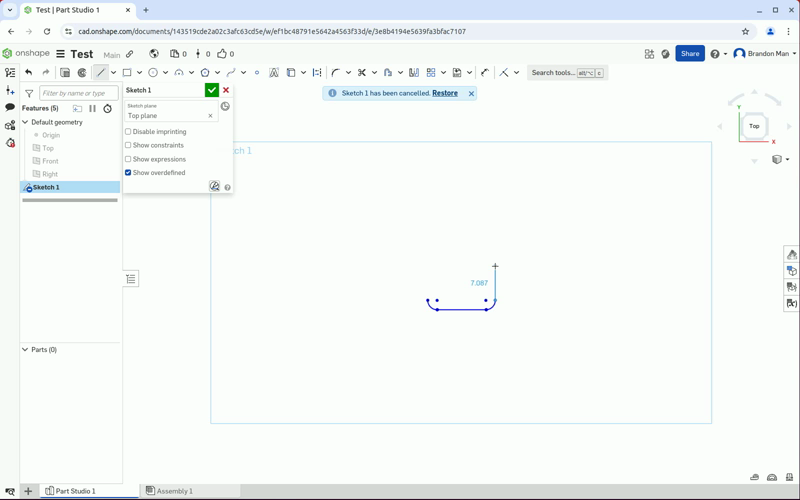
click(495, 265)
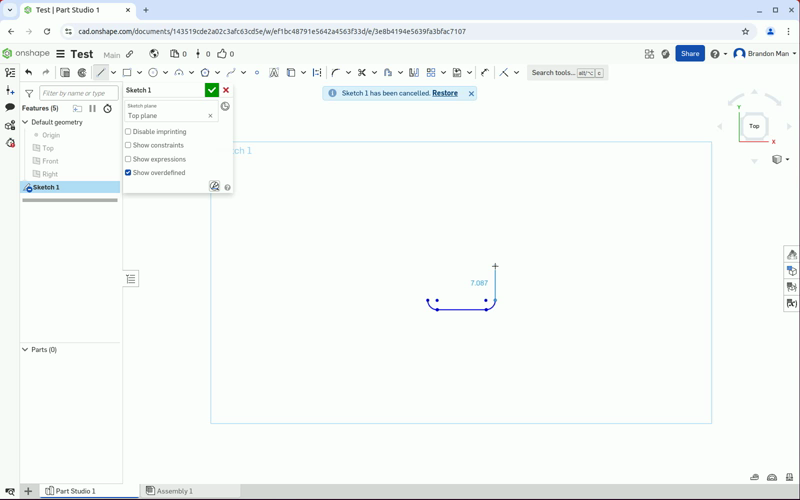
key_up(shift)
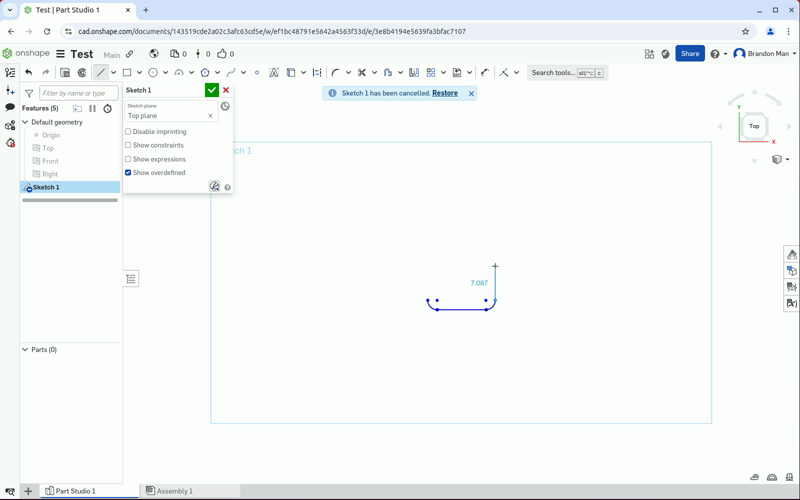
key(esc)
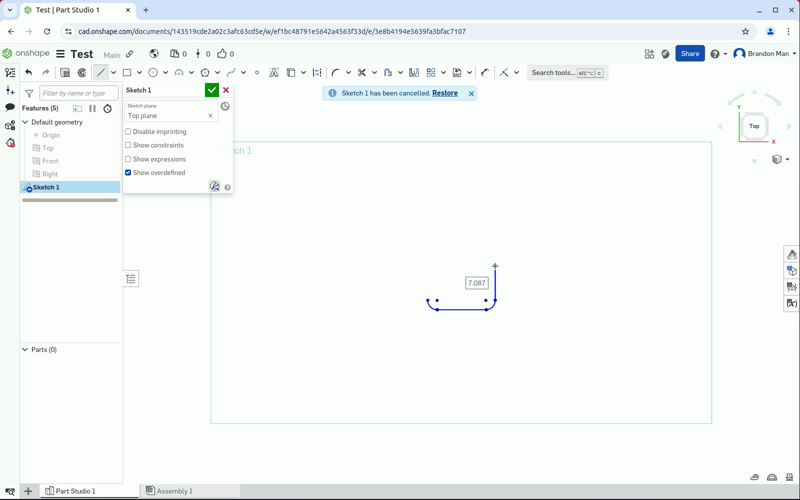
key(a)
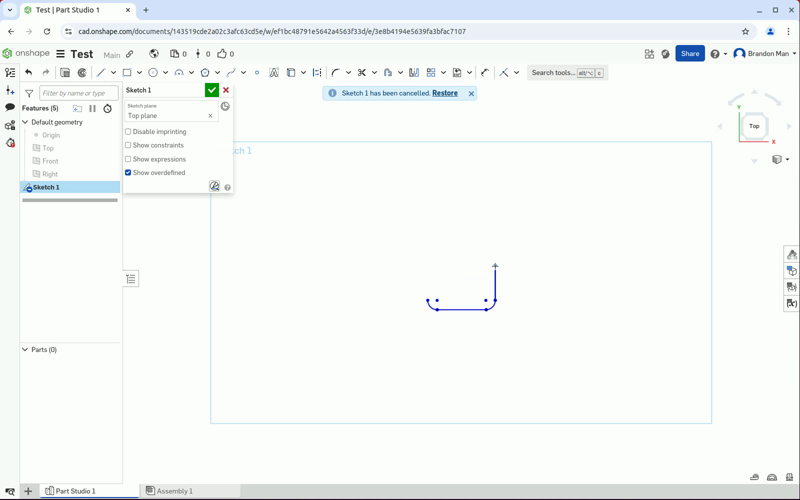
mouse_move(495, 265)
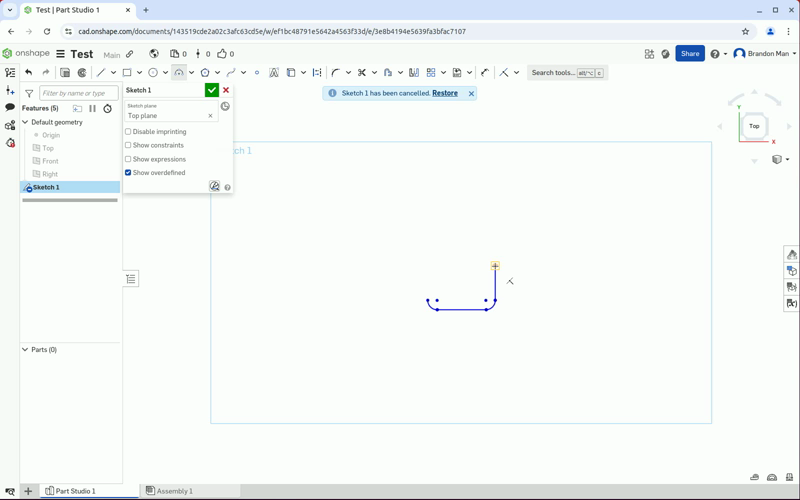
click(495, 265)
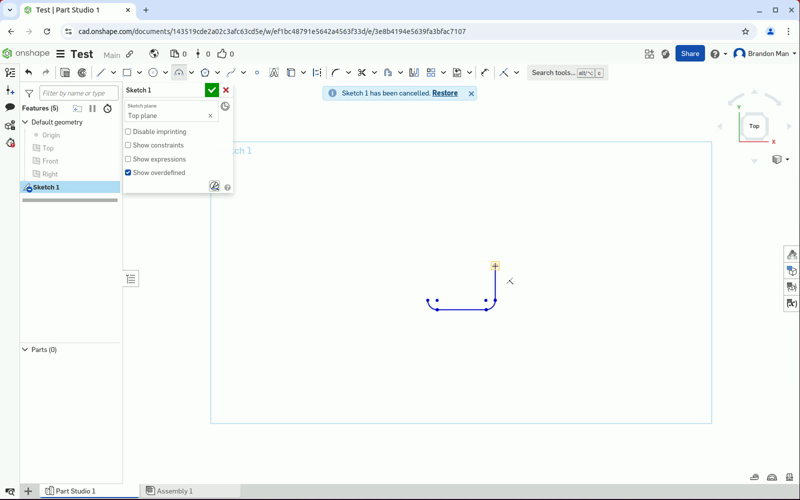
key_down(shift)
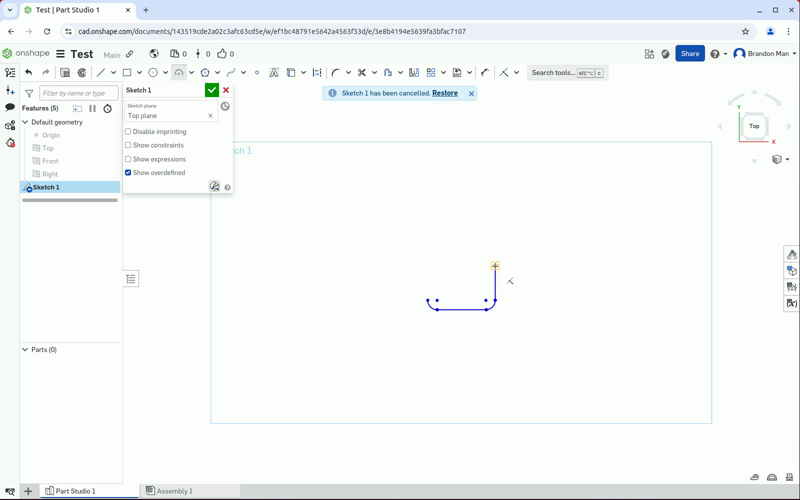
mouse_move(486, 256)
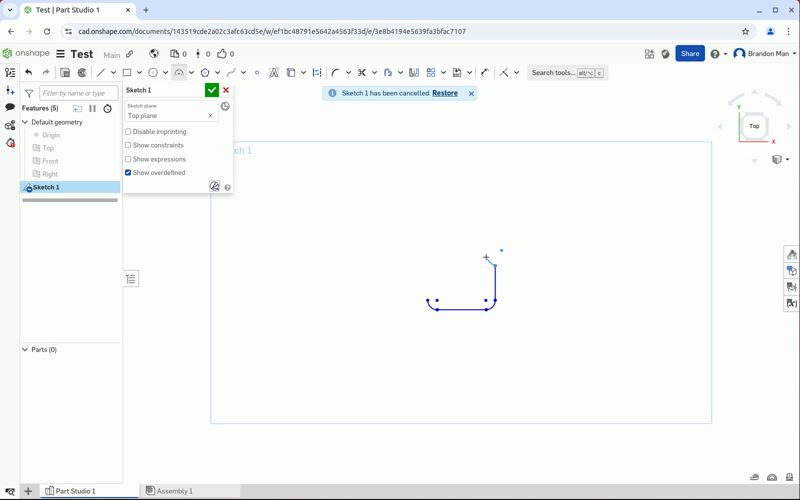
click(486, 256)
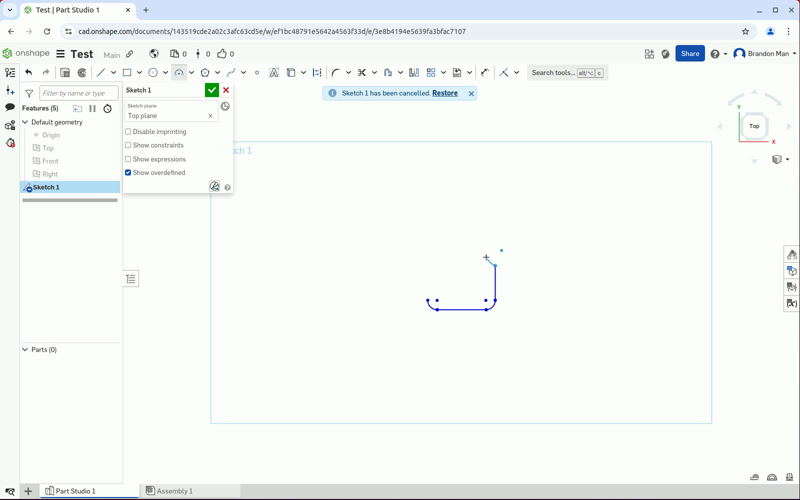
mouse_move(492, 259)
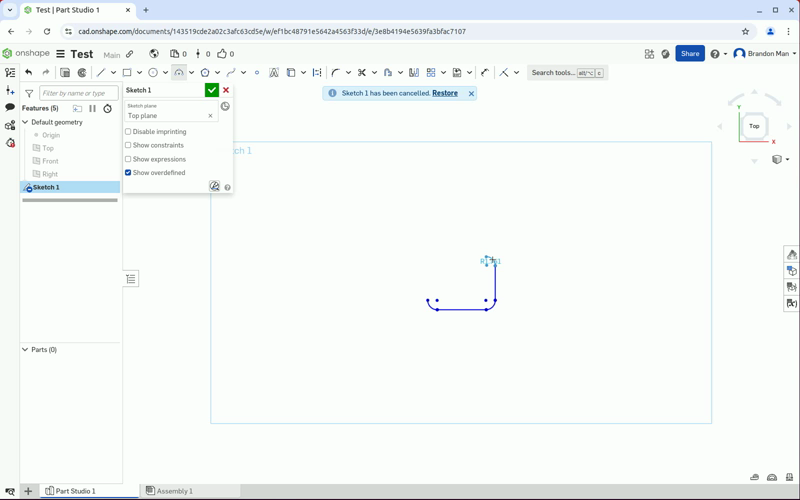
click(492, 259)
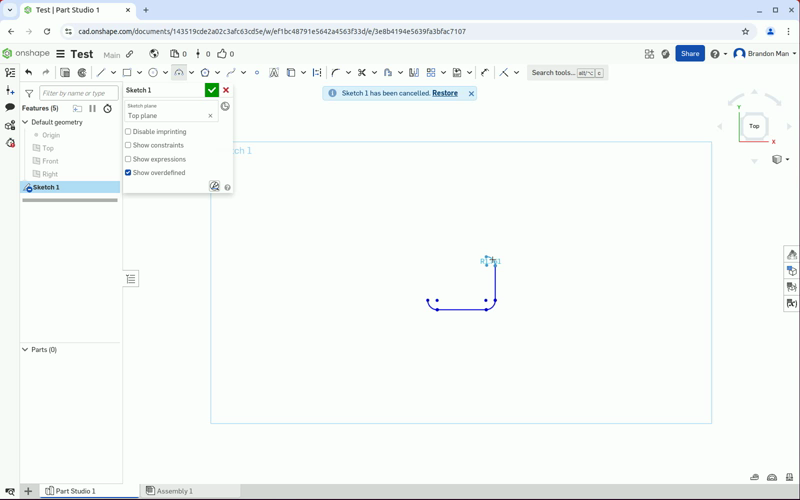
key_up(shift)
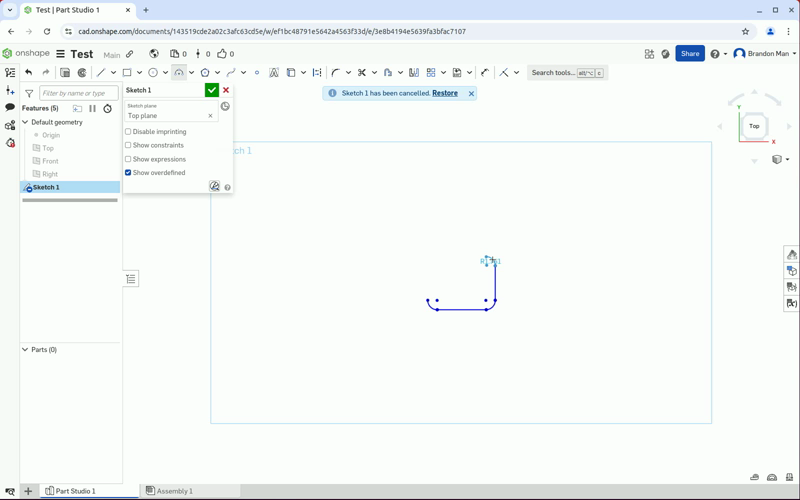
key(esc)
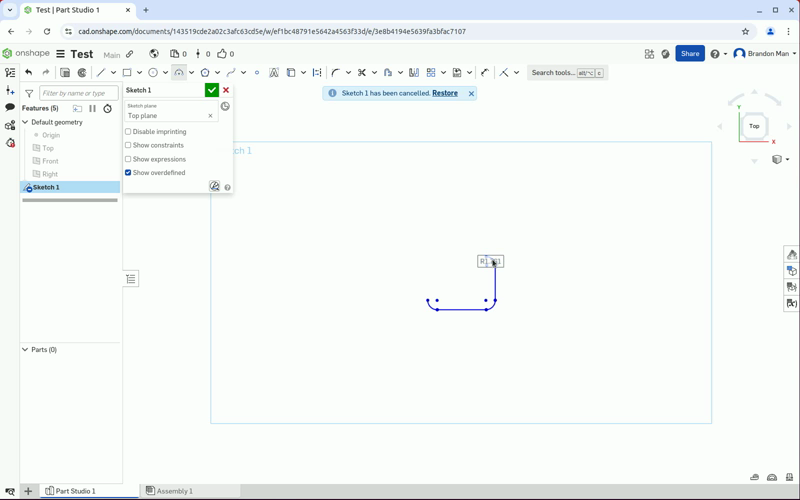
key(l)
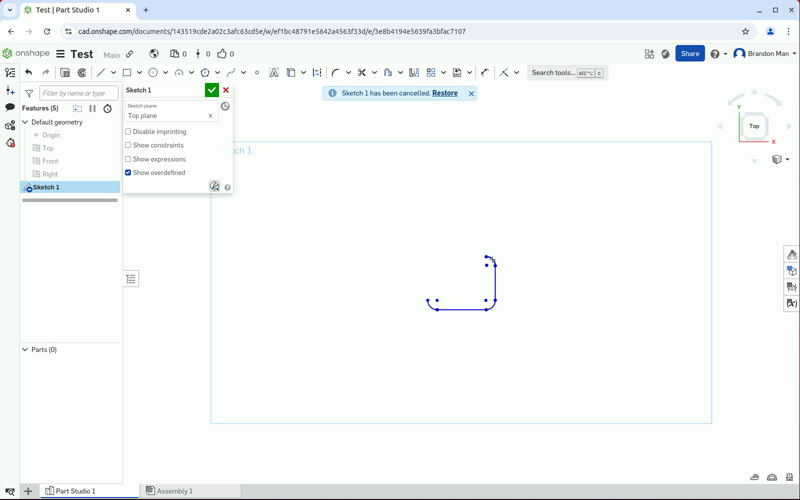
mouse_move(486, 256)
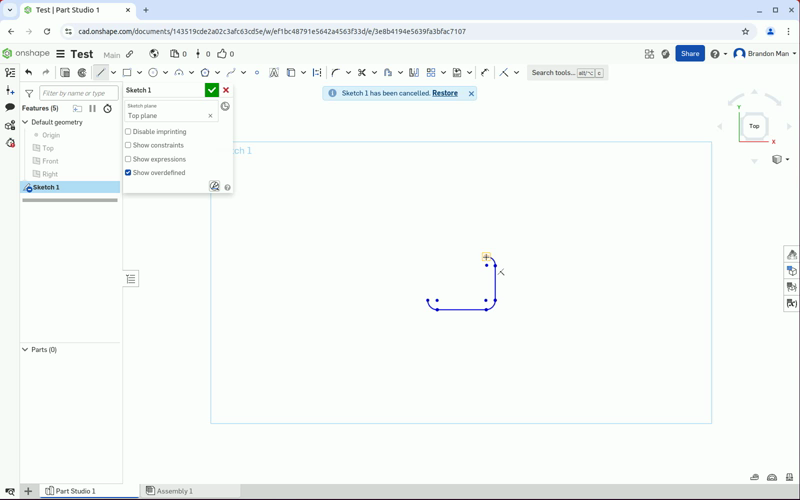
click(486, 256)
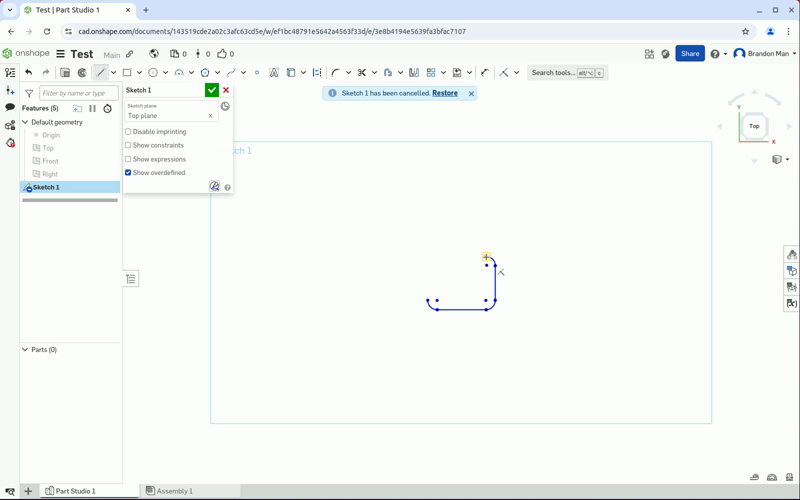
key_down(shift)
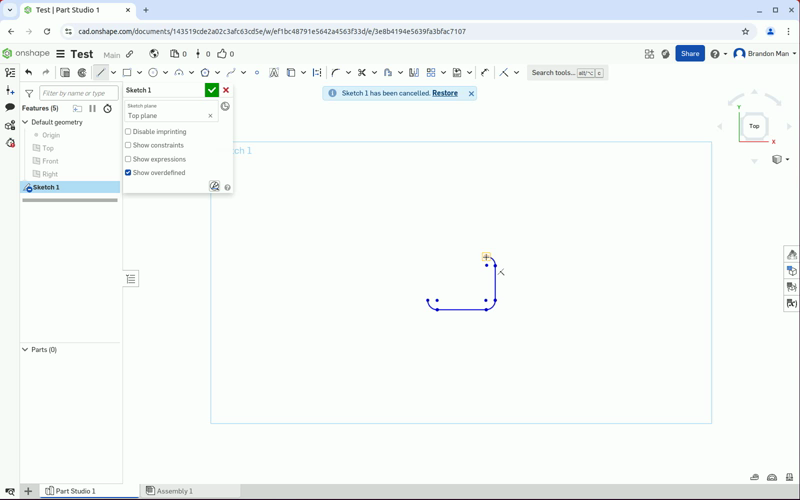
mouse_move(516, 256)
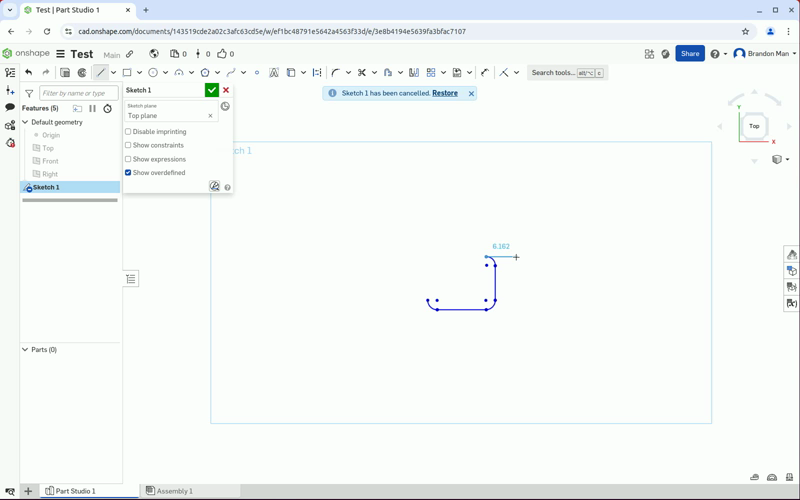
mouse_move(437, 256)
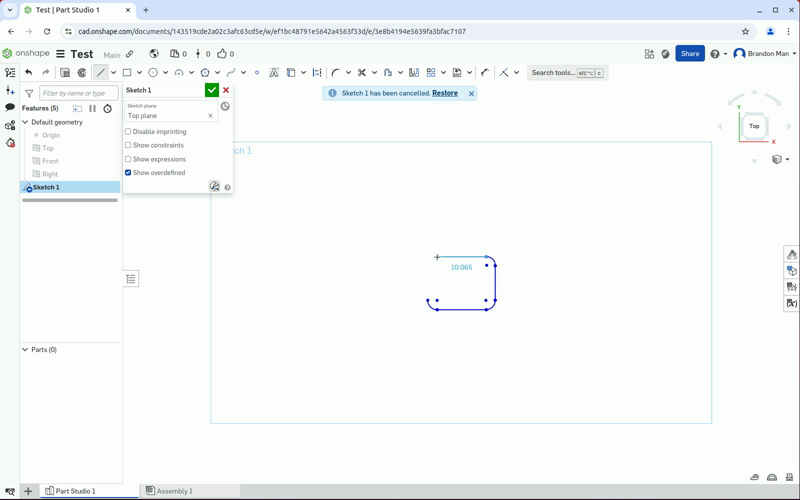
click(437, 256)
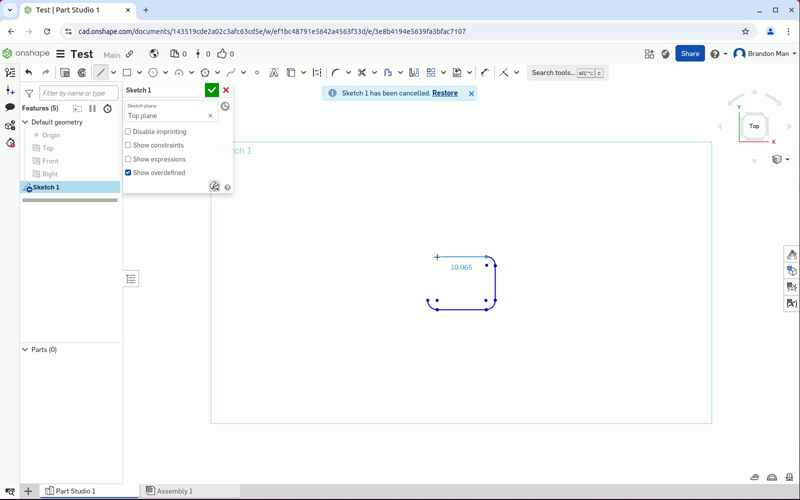
key_up(shift)
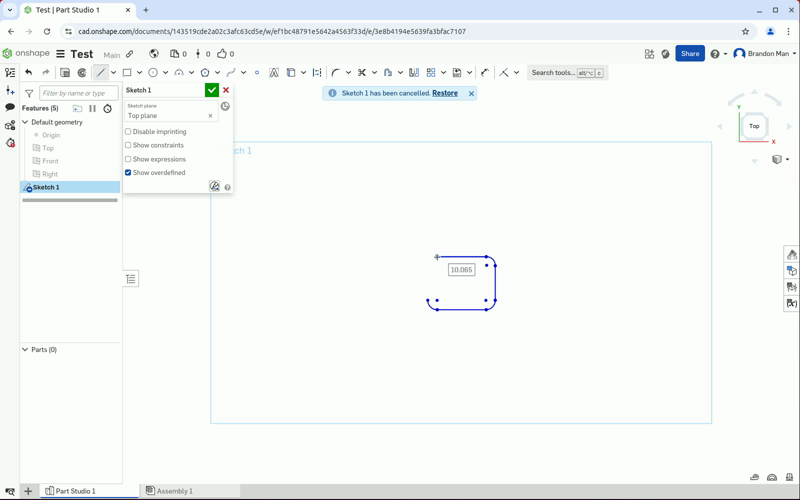
key(esc)
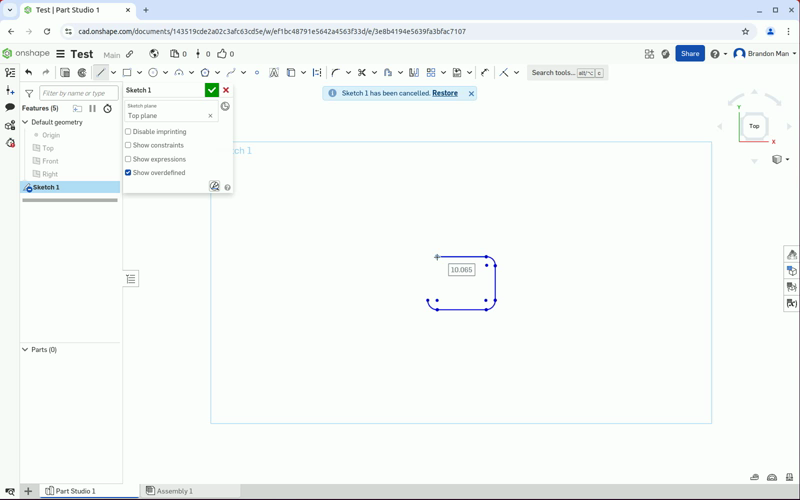
key(a)
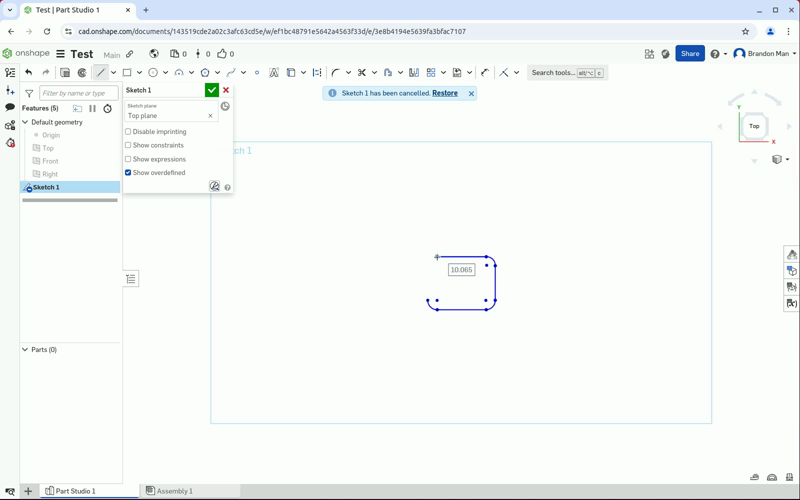
mouse_move(437, 256)
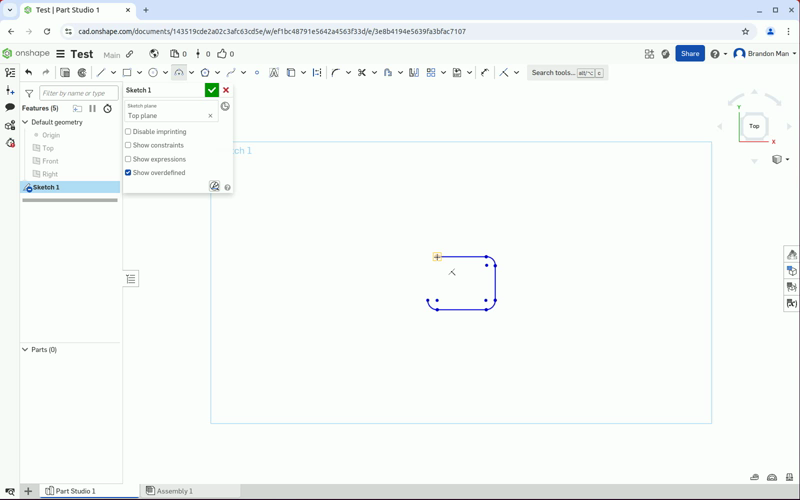
click(437, 256)
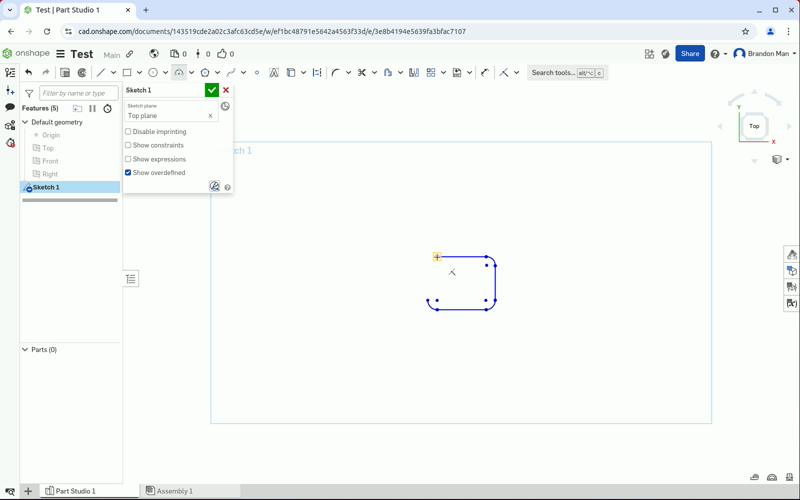
key_down(shift)
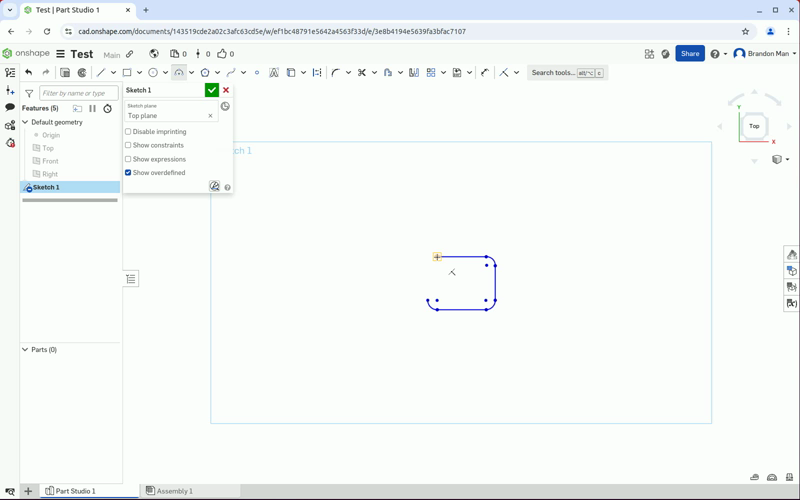
mouse_move(427, 265)
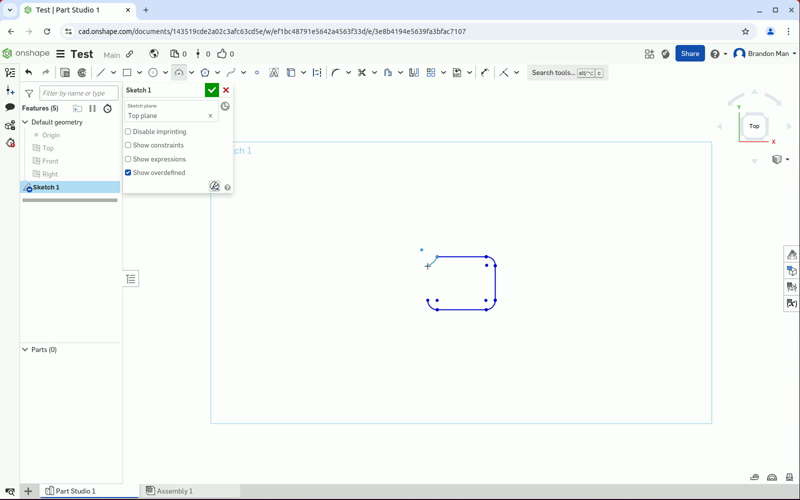
click(427, 265)
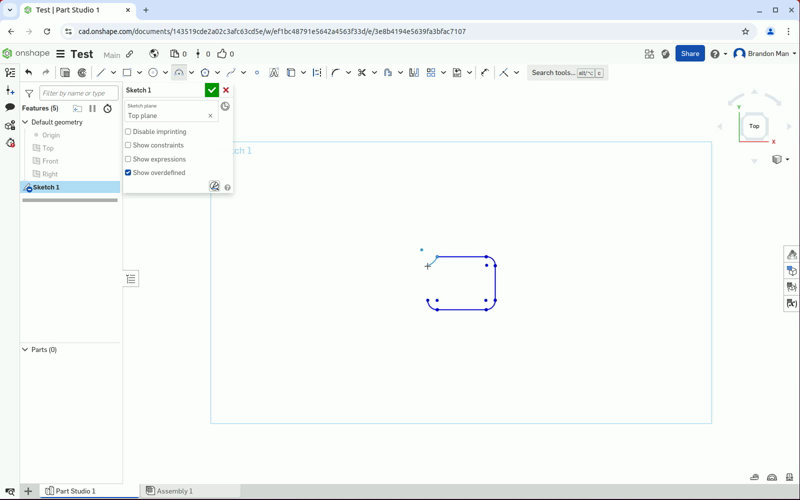
mouse_move(430, 259)
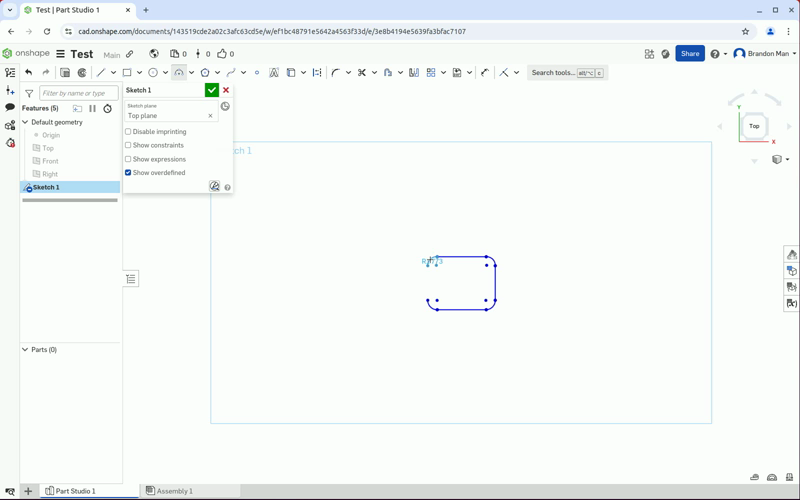
click(430, 259)
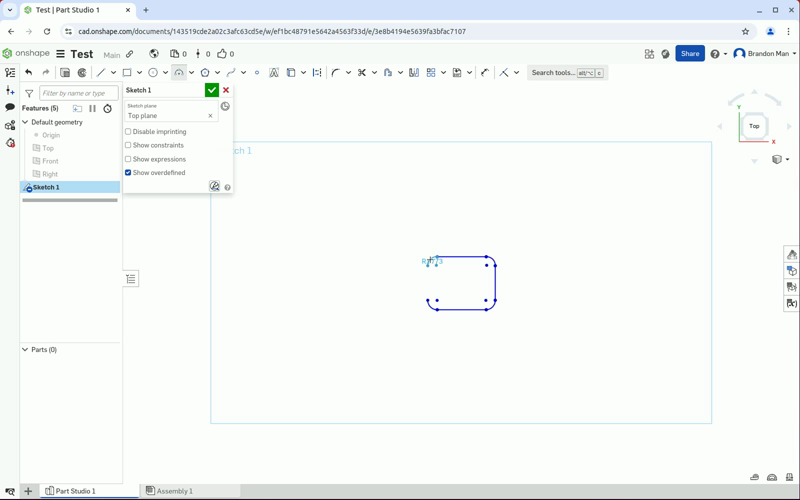
key_up(shift)
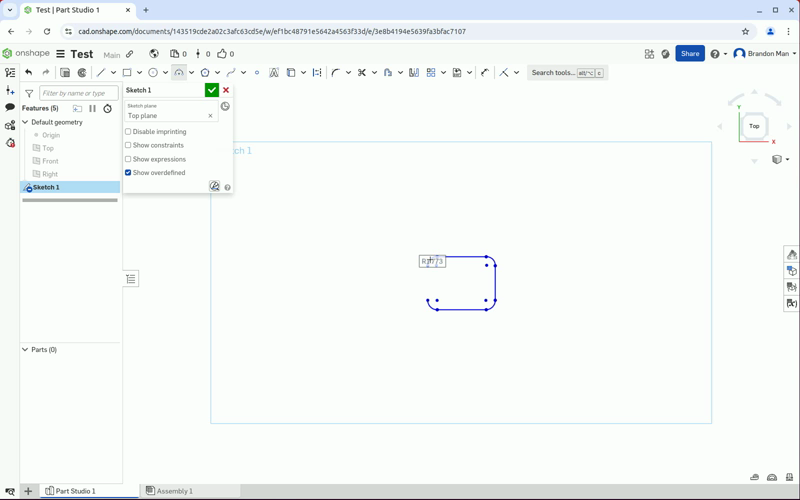
key(esc)
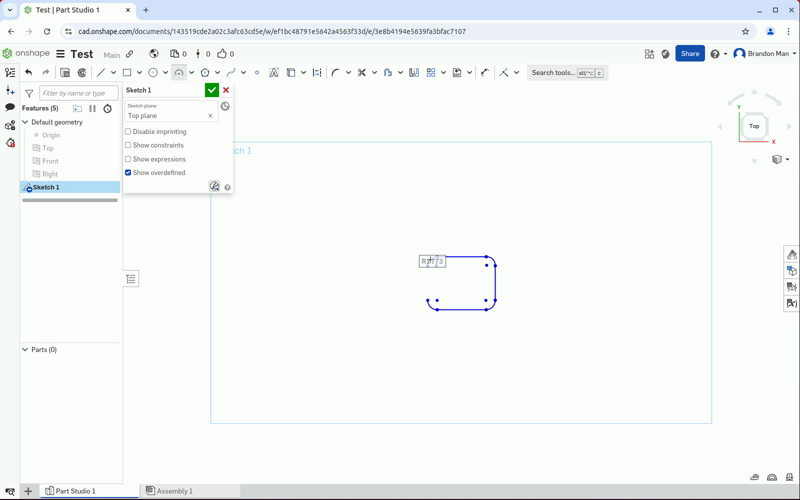
key(l)
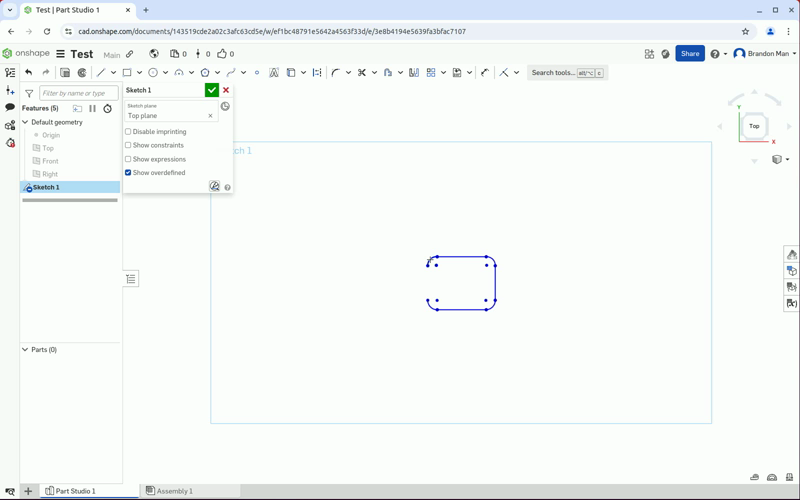
mouse_move(427, 265)
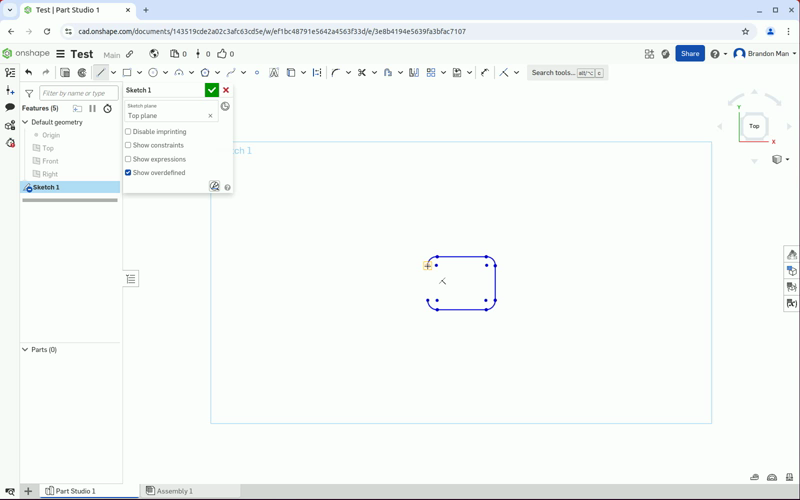
click(427, 265)
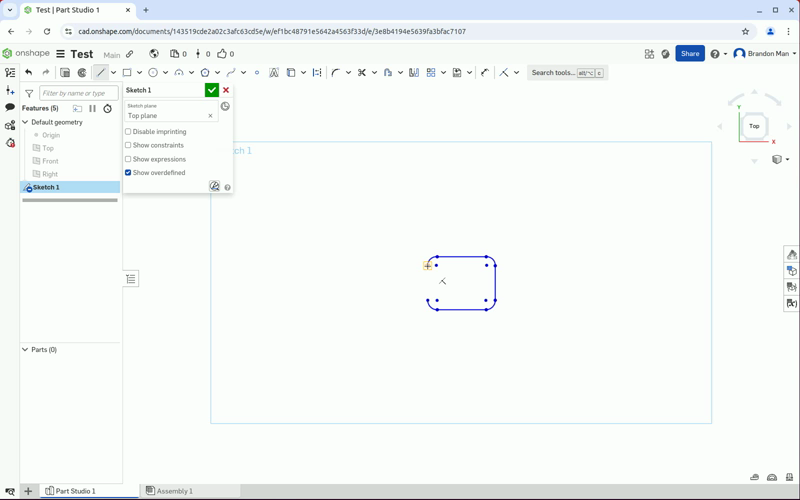
mouse_move(457, 265)
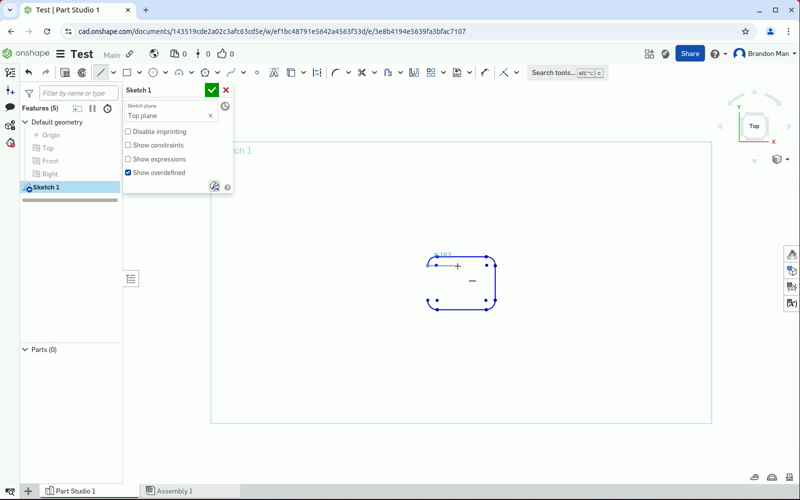
key_down(shift)
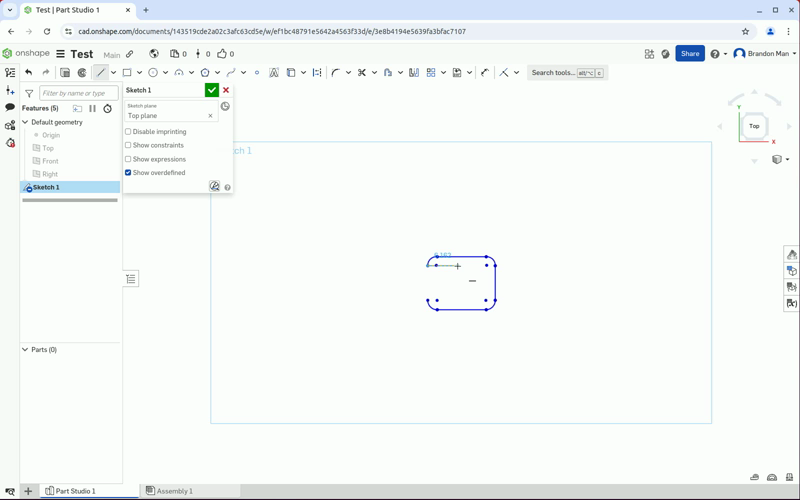
mouse_move(427, 300)
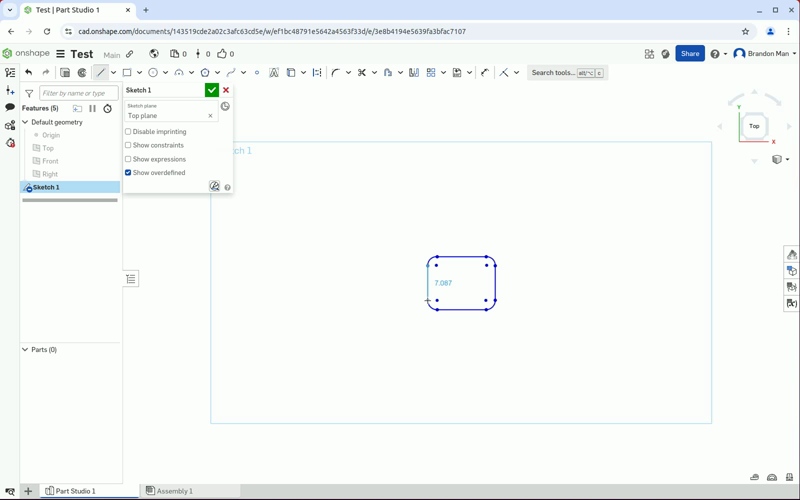
key_up(shift)
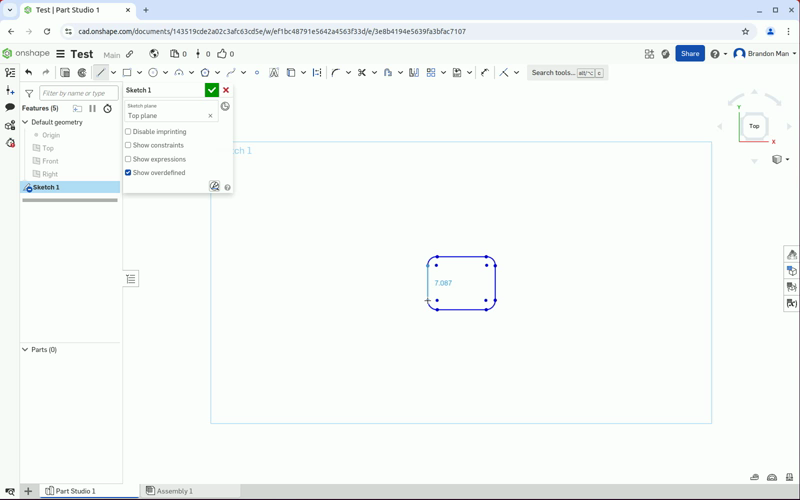
click(427, 300)
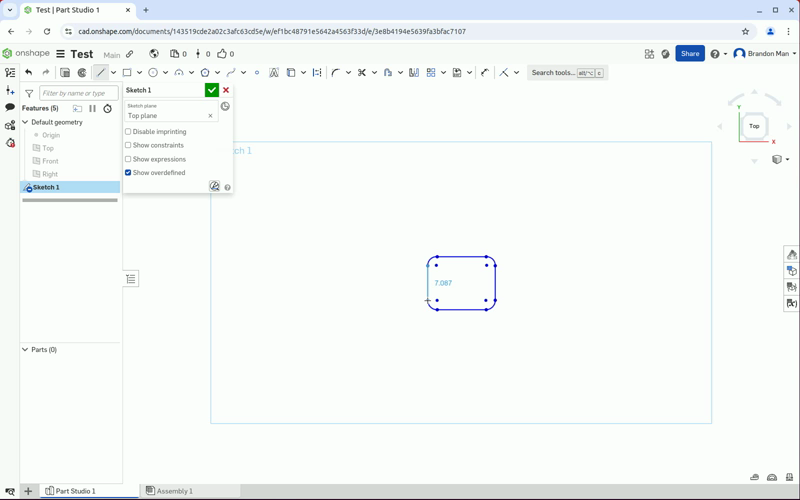
key(esc)
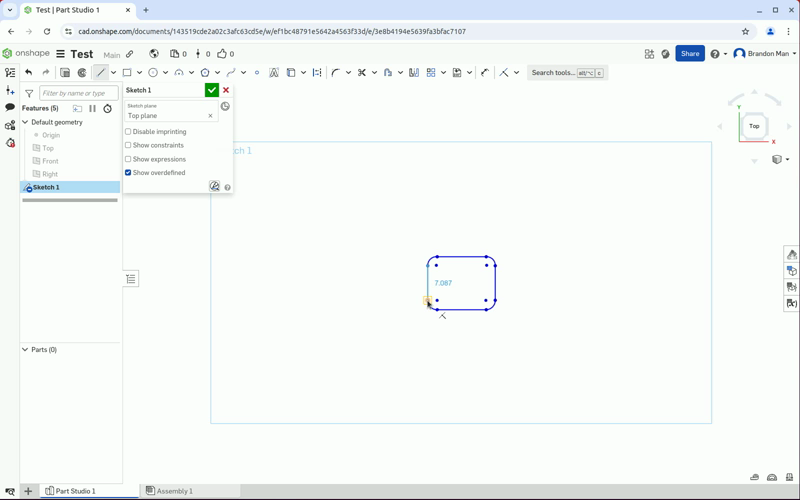
mouse_move(461, 284)
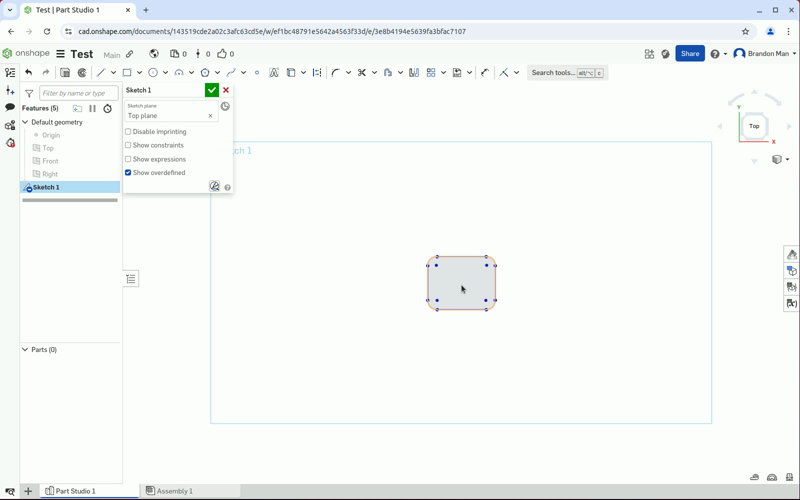
click(461, 284)
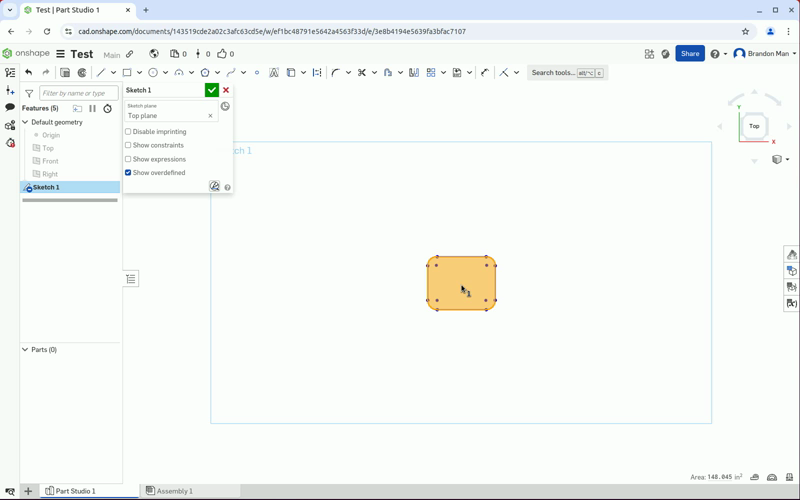
mouse_move(73, 352)
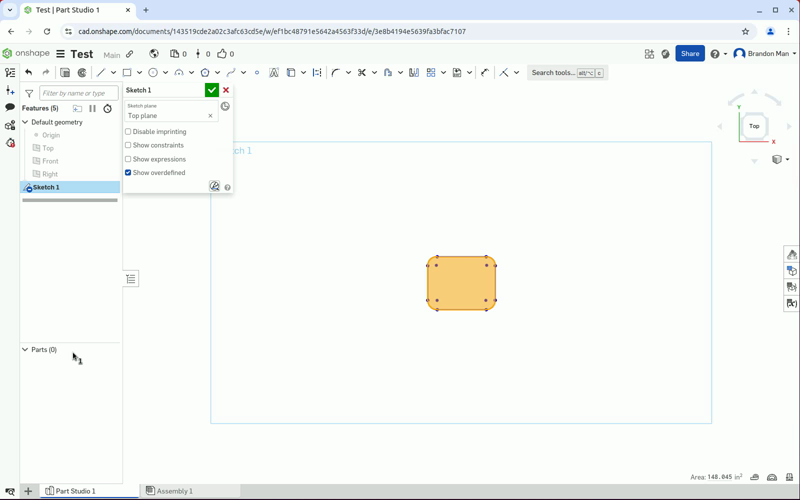
key(shift+y)
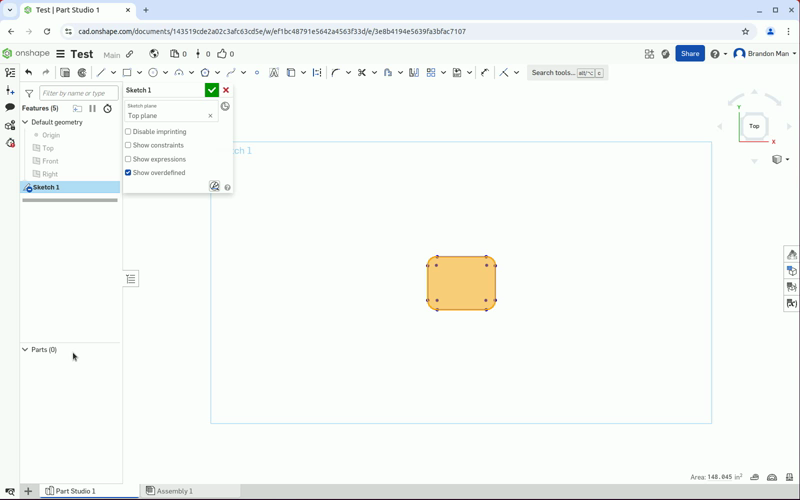
key(shift+e)
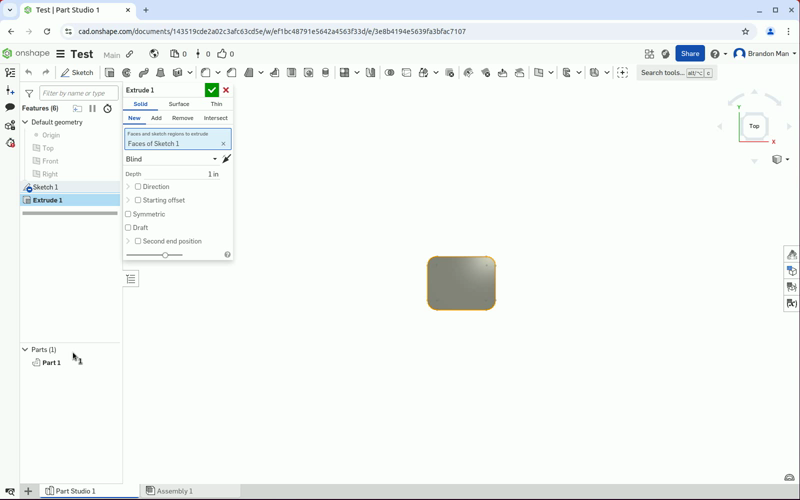
mouse_move(143, 106)
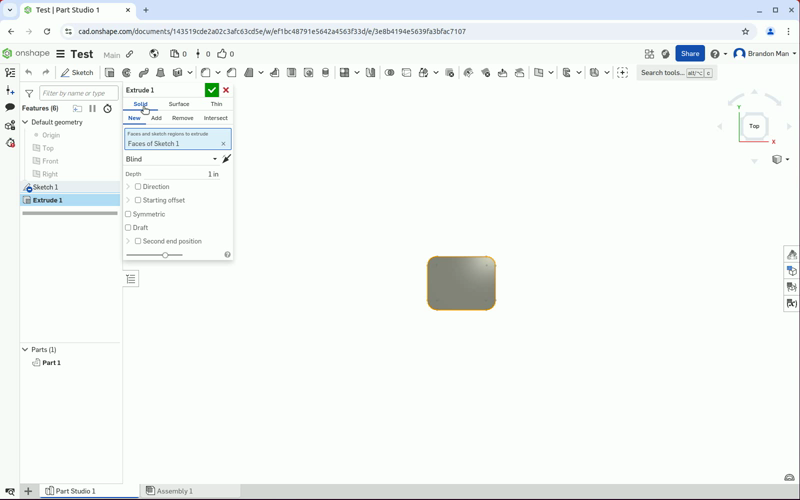
click(143, 106)
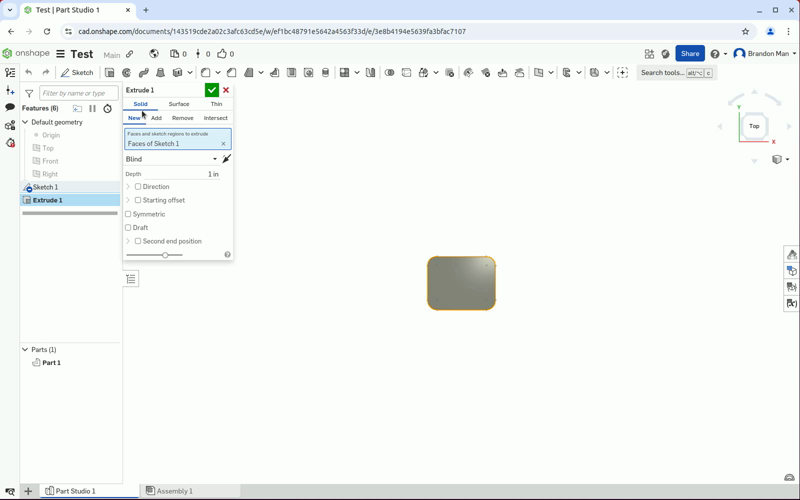
mouse_move(137, 120)
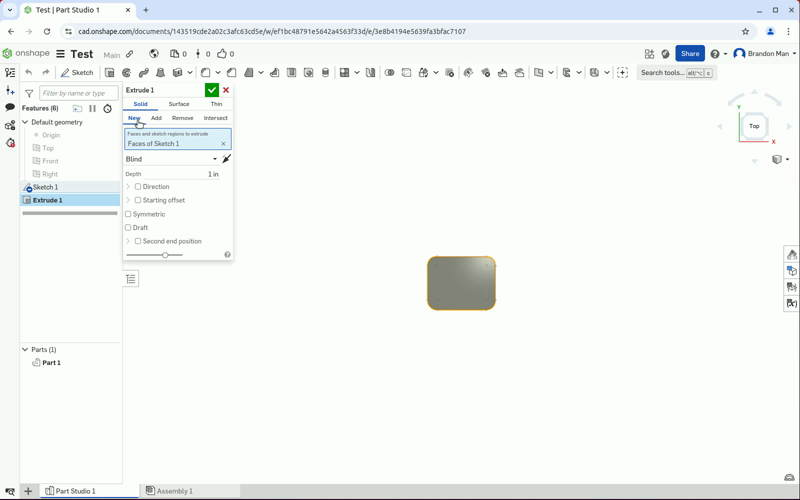
click(137, 120)
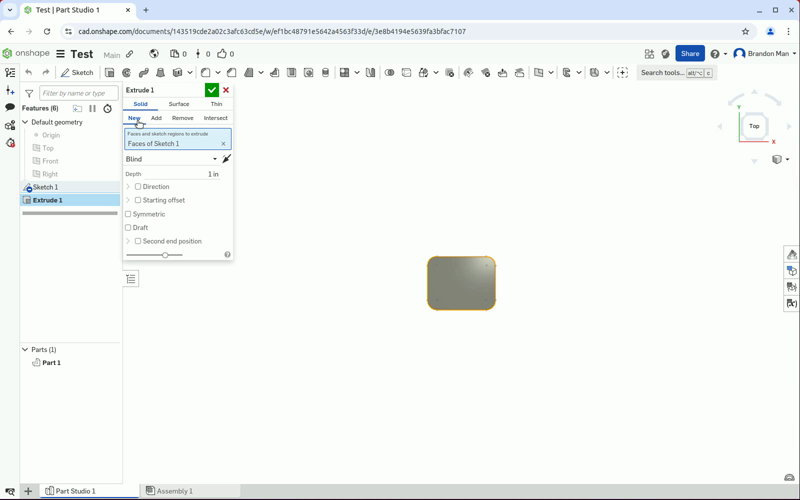
key(tab, 4)
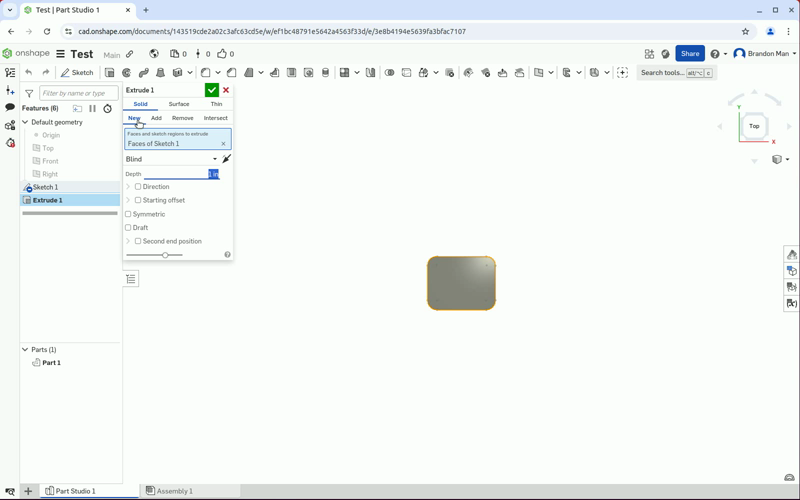
text(11.554)
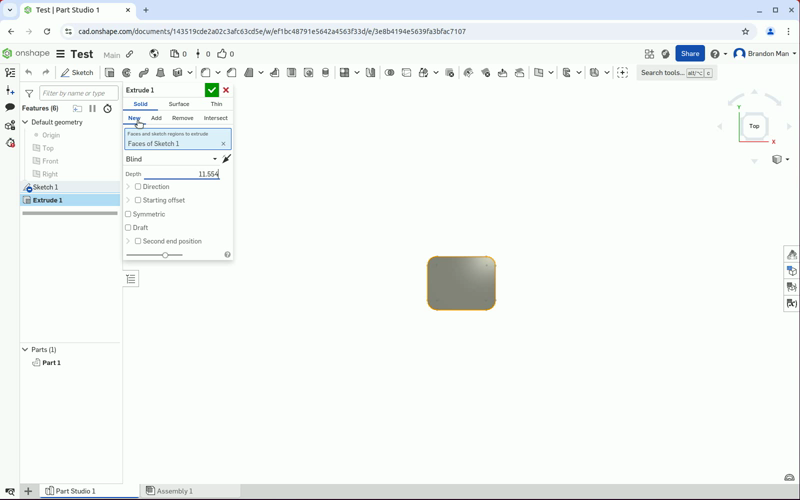
key(enter)
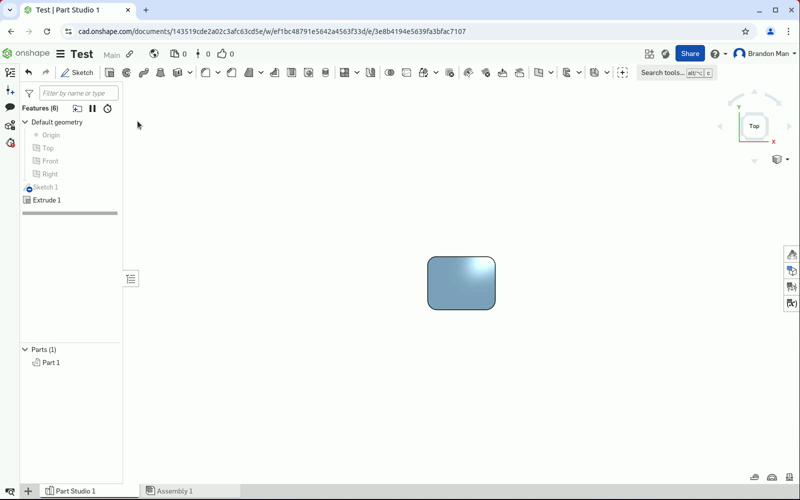
key(shift+h)
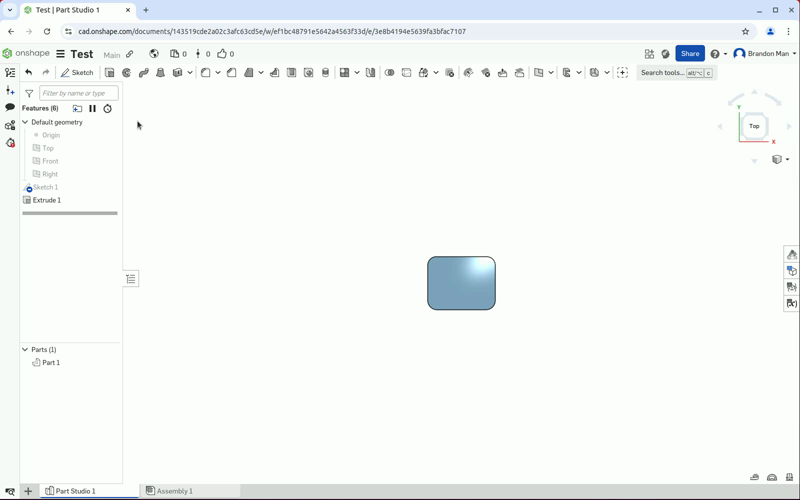
key(shift+h)
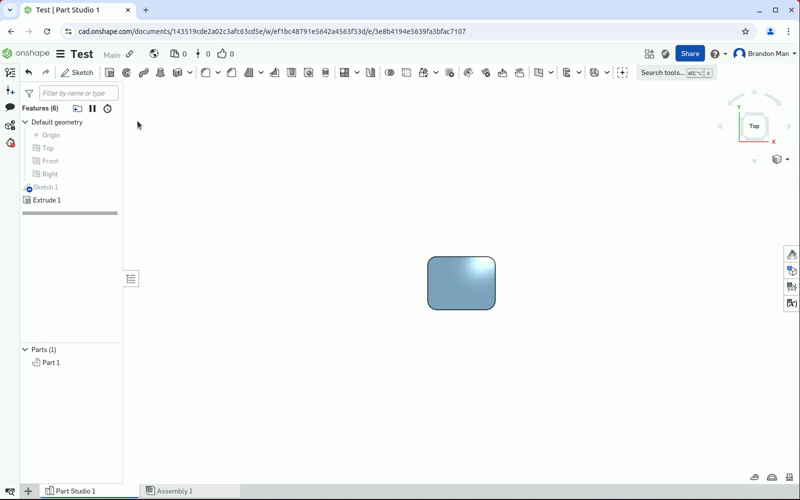
mouse_move(73, 189)
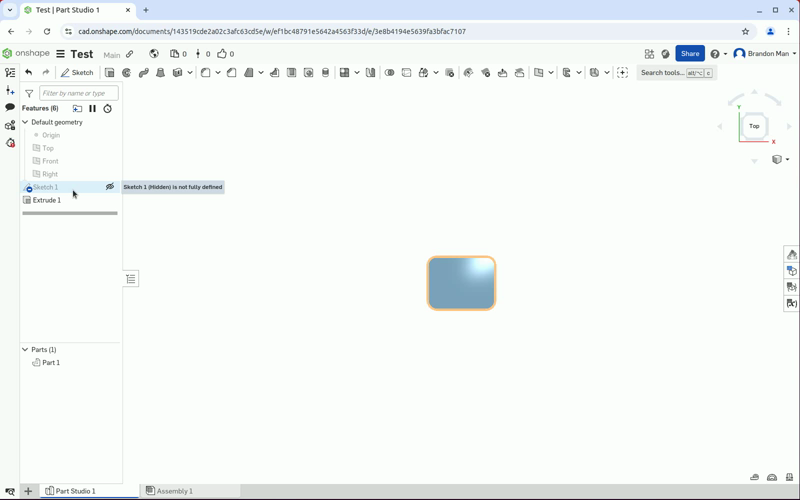
click(73, 189)
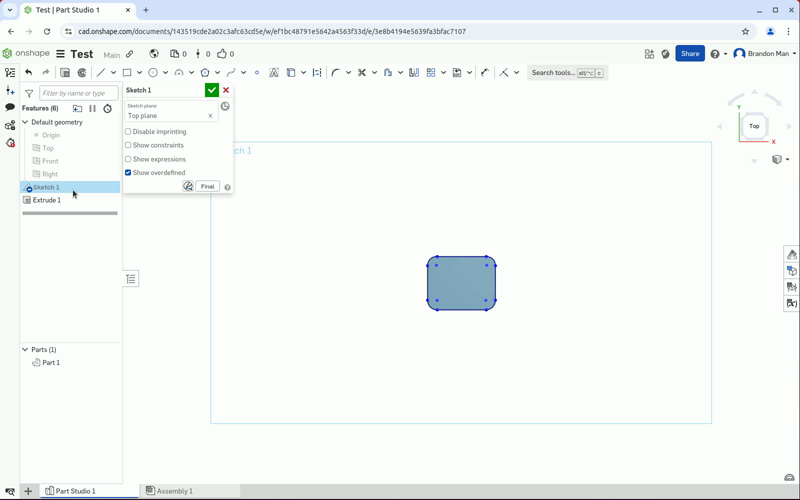
mouse_move(229, 92)
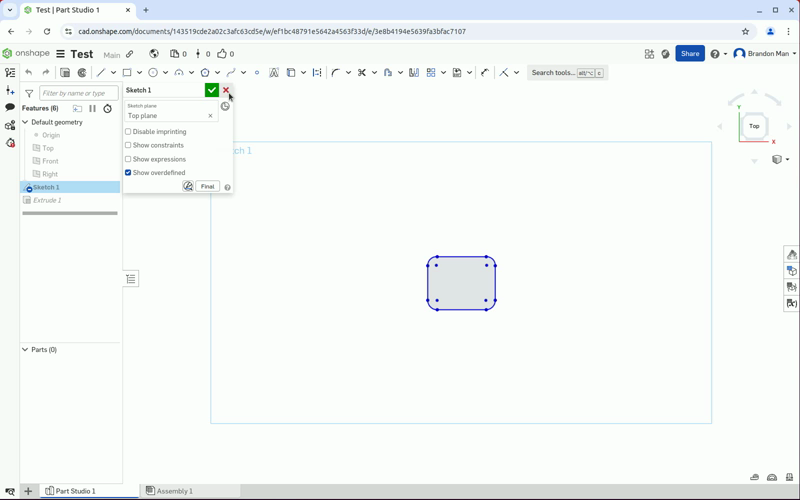
click(229, 92)
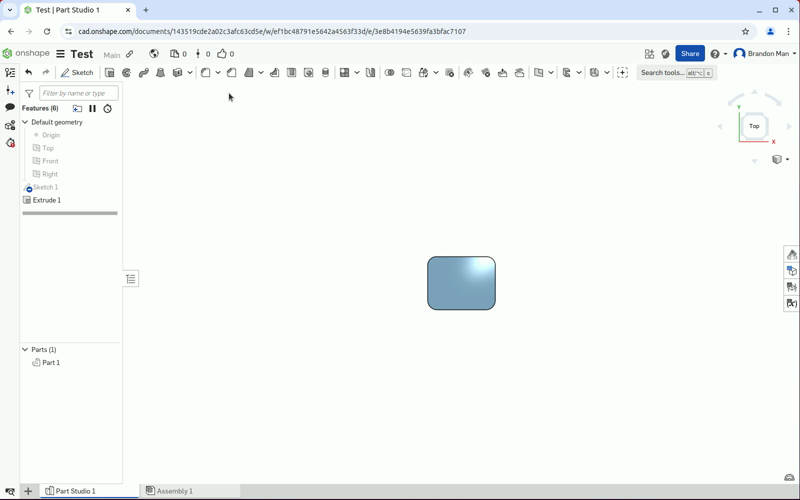
mouse_move(541, 75)
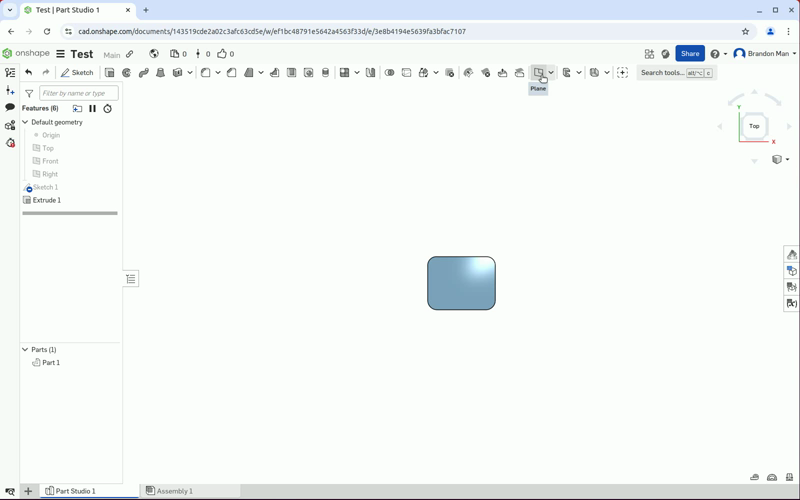
click(541, 75)
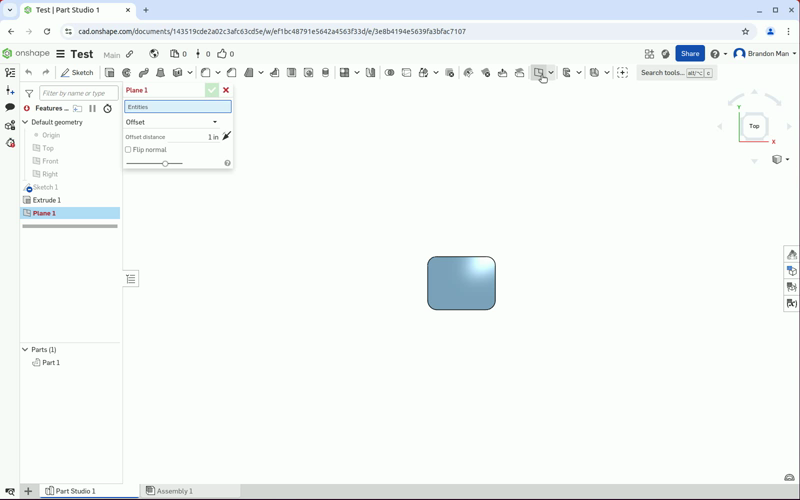
mouse_move(73, 150)
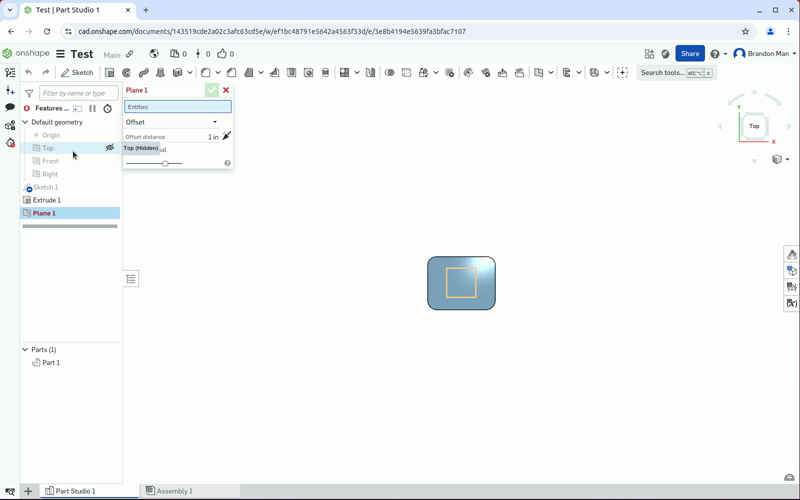
click(73, 150)
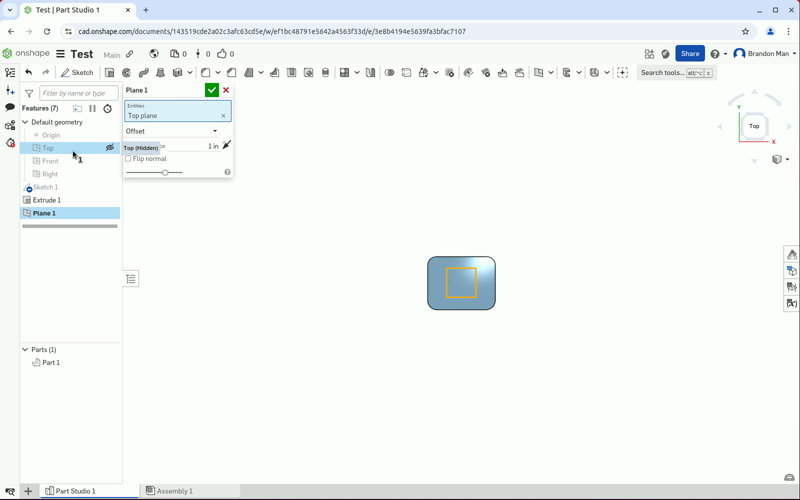
key(tab, 2)
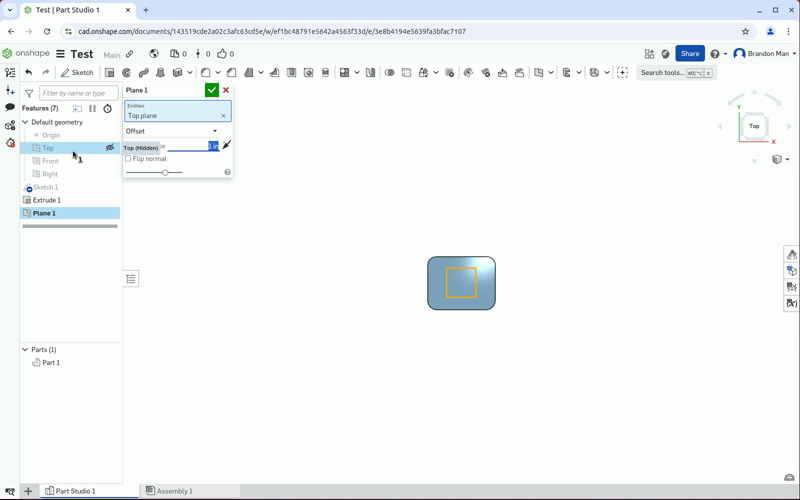
text(11.554)
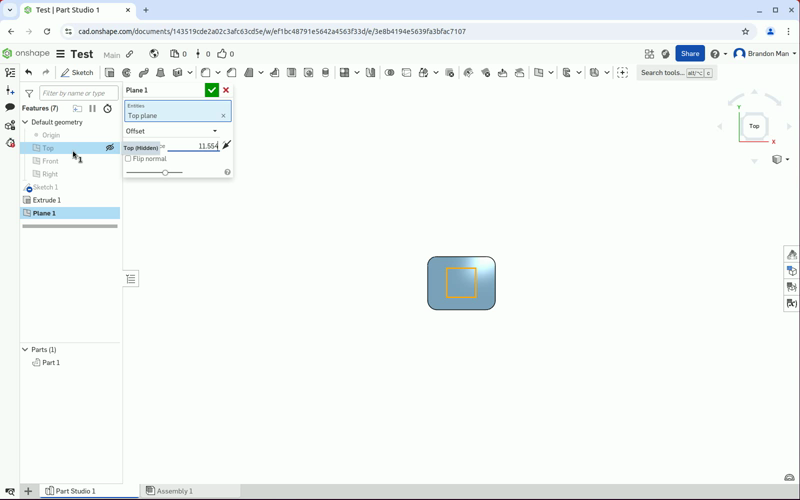
key(enter, 2)
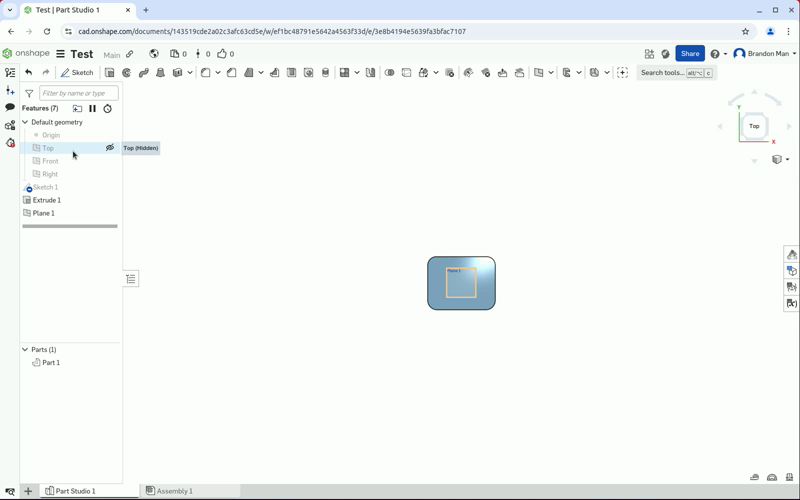
key(shift+s)
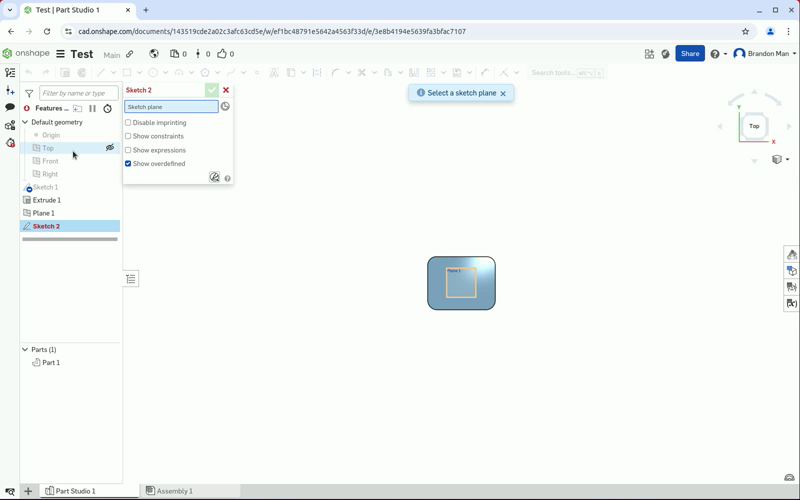
mouse_move(73, 215)
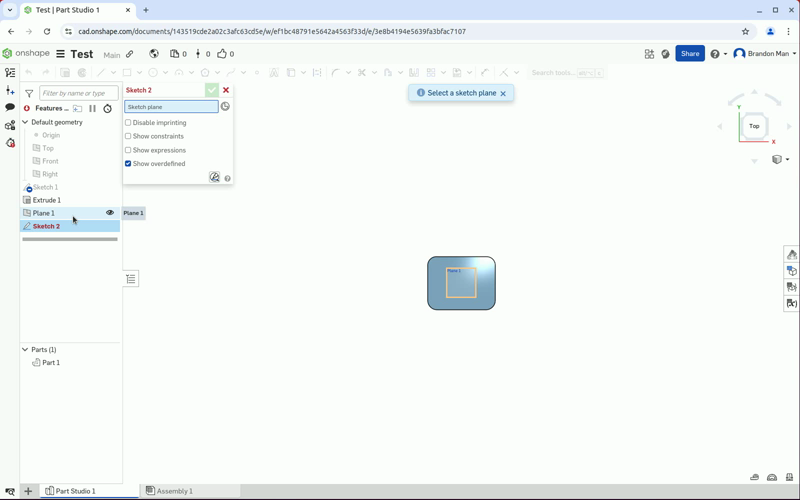
click(73, 215)
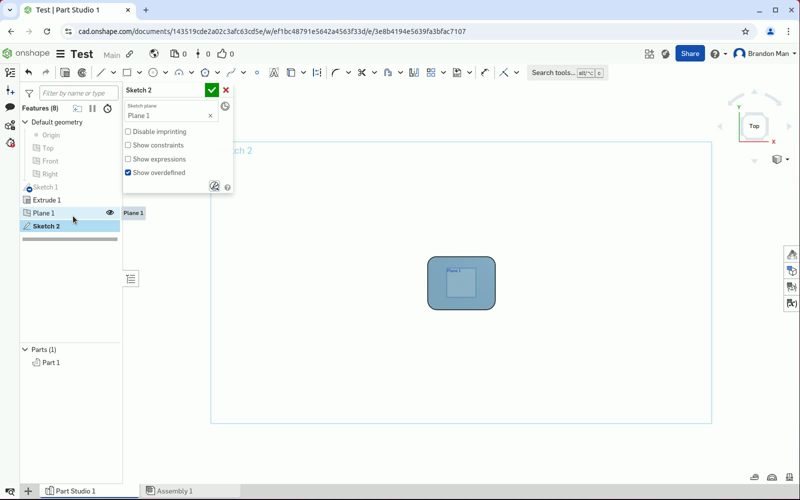
mouse_move(73, 352)
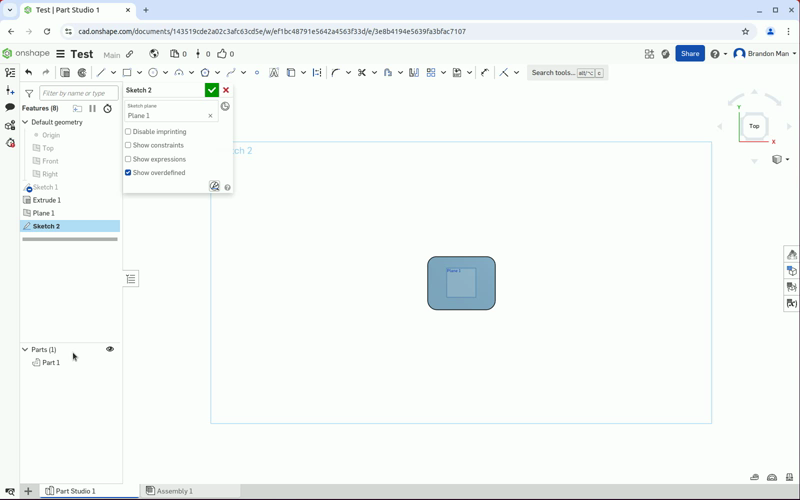
key(y)
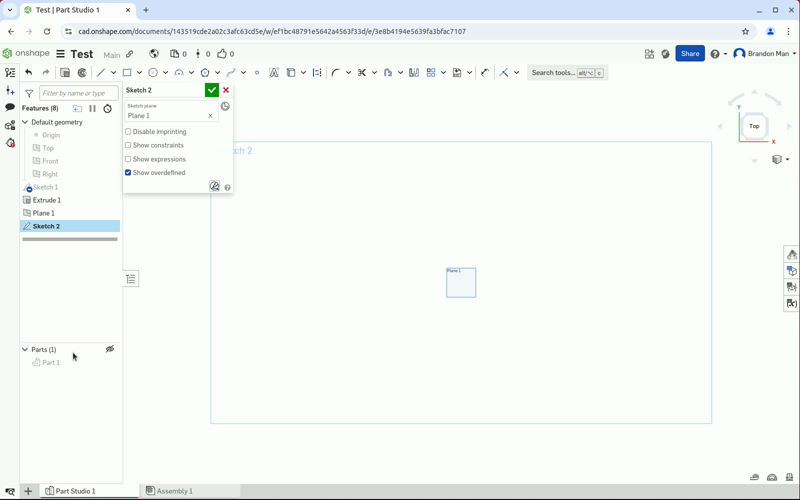
key(c)
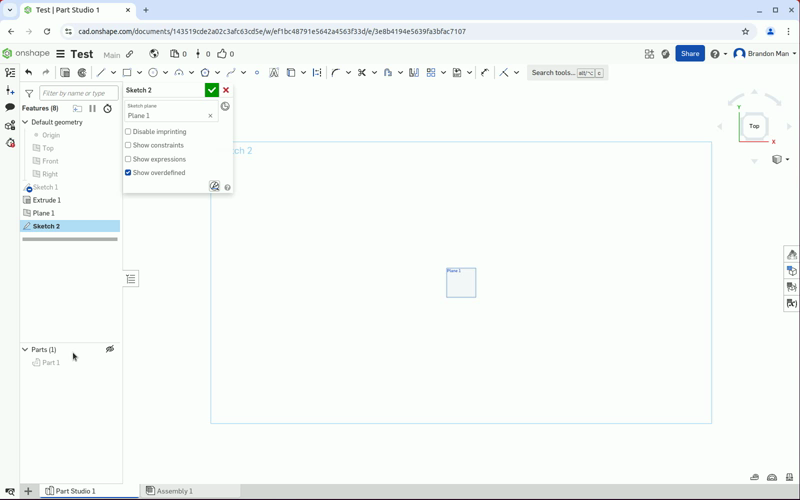
key_down(shift)
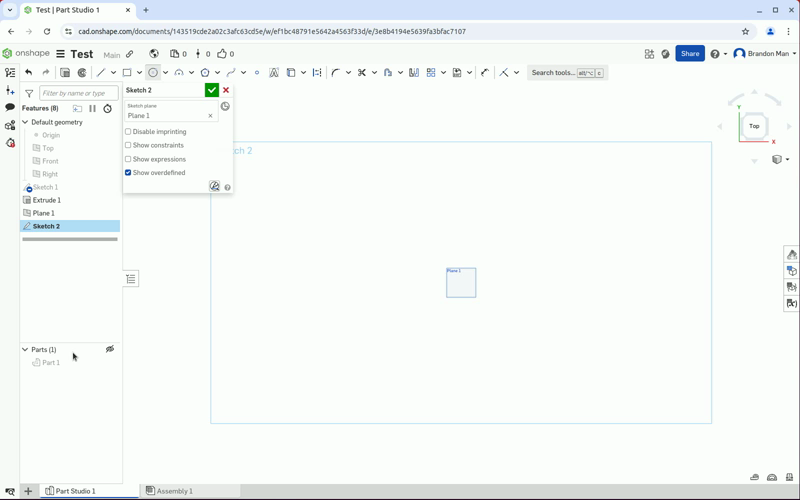
mouse_move(461, 282)
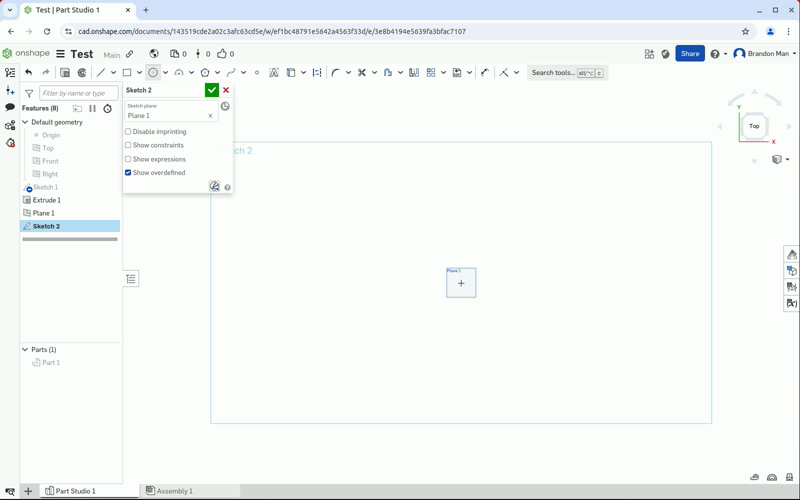
click(461, 282)
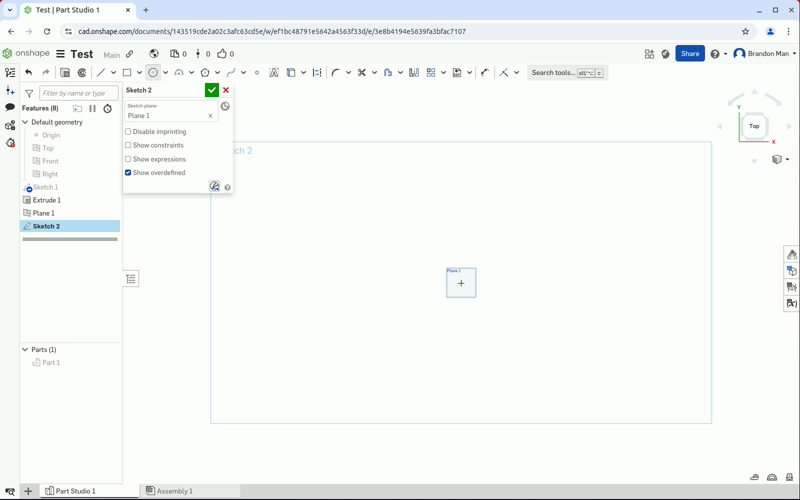
key_up(shift)
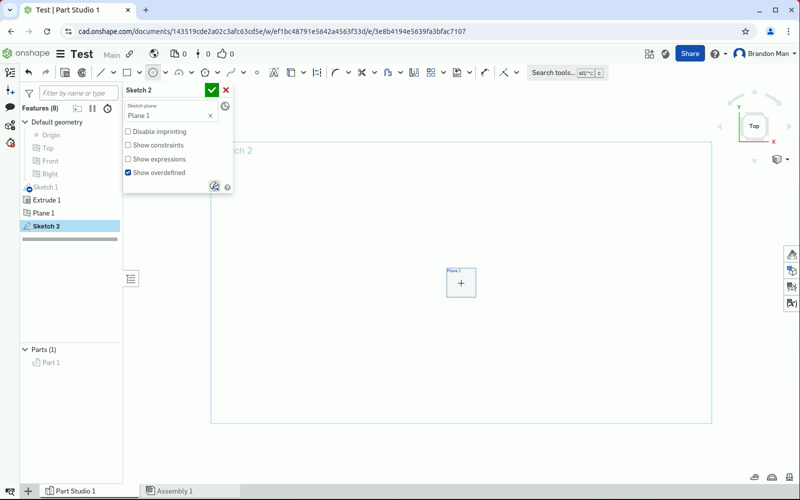
mouse_move(471, 282)
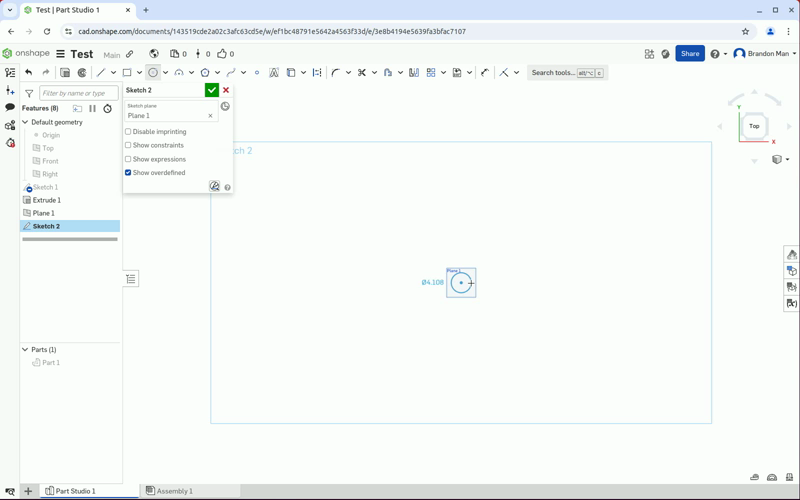
click(471, 282)
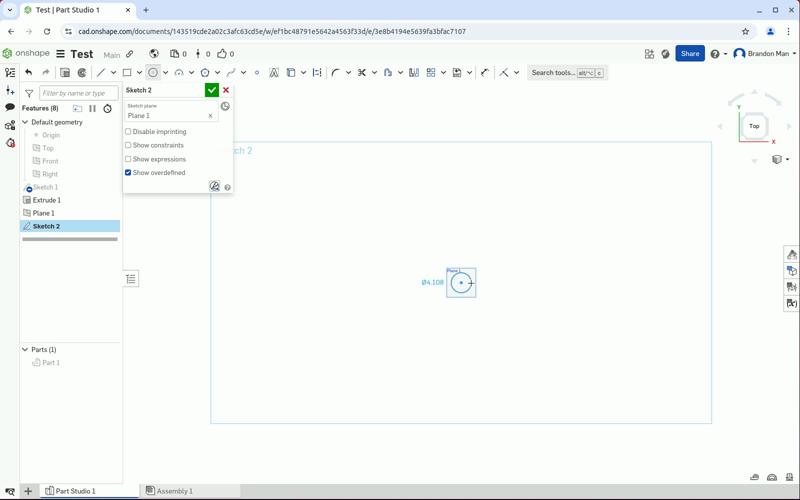
key(esc)
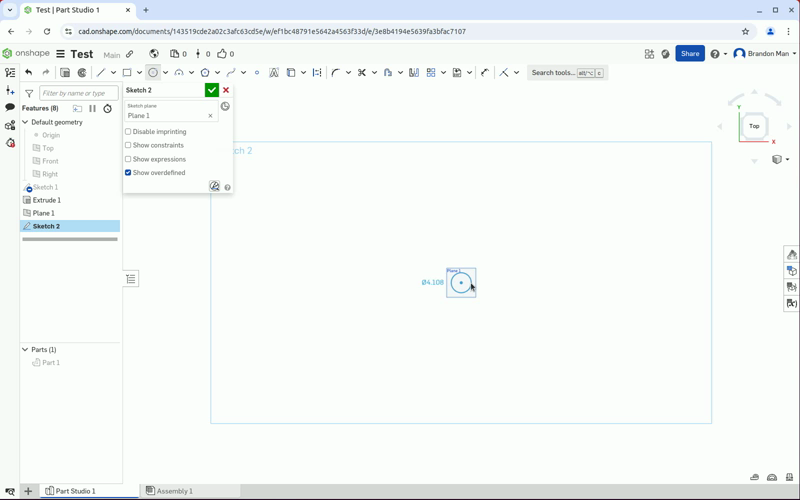
mouse_move(466, 283)
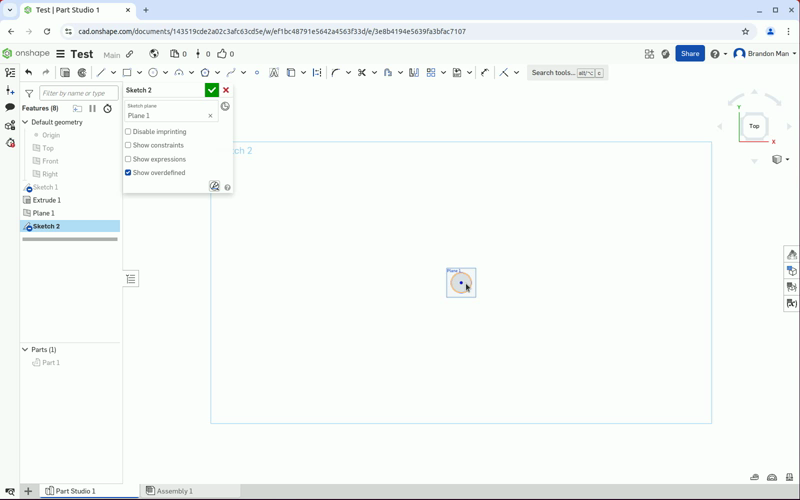
scroll(6)
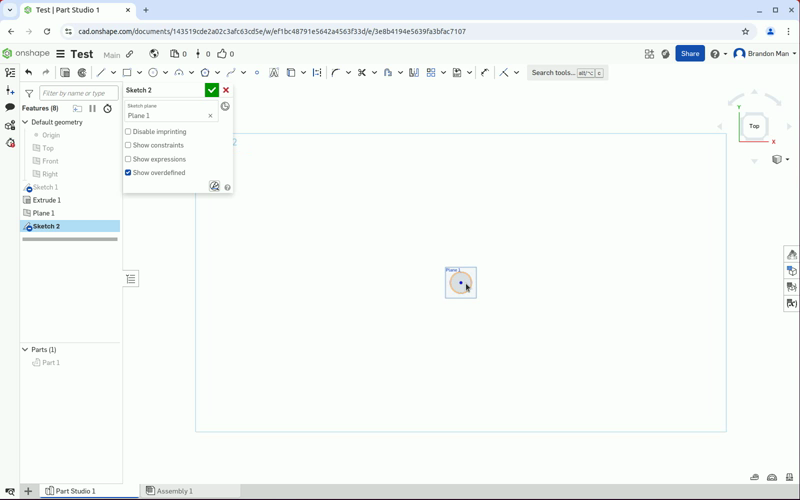
scroll(6)
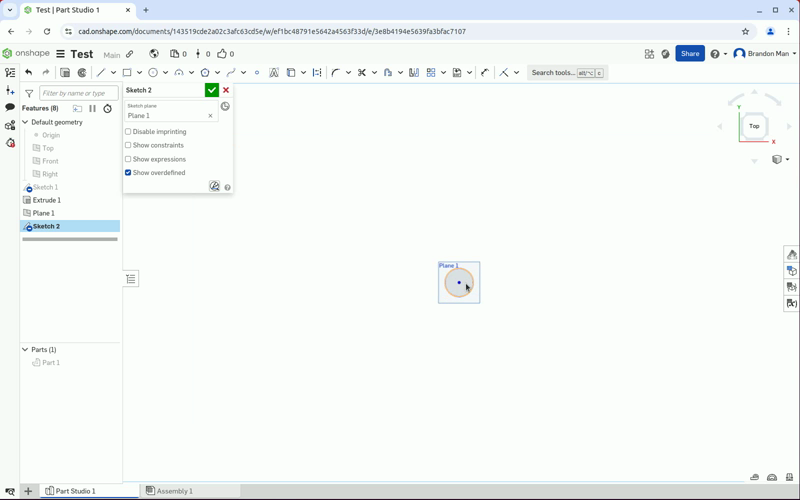
scroll(6)
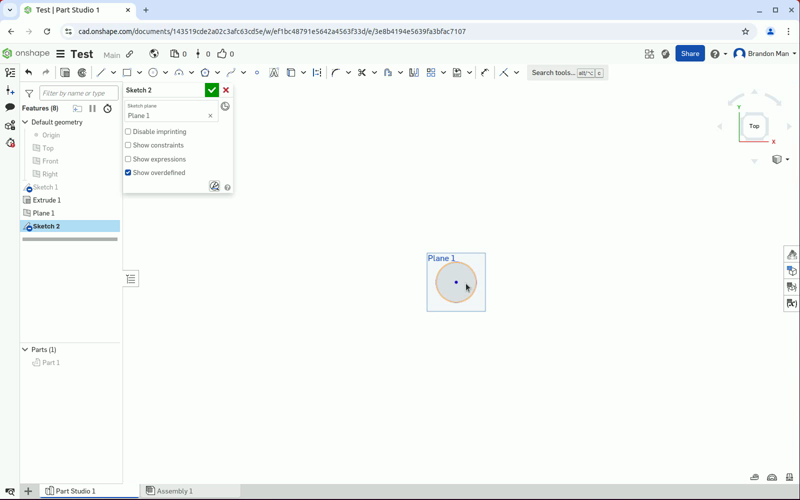
scroll(6)
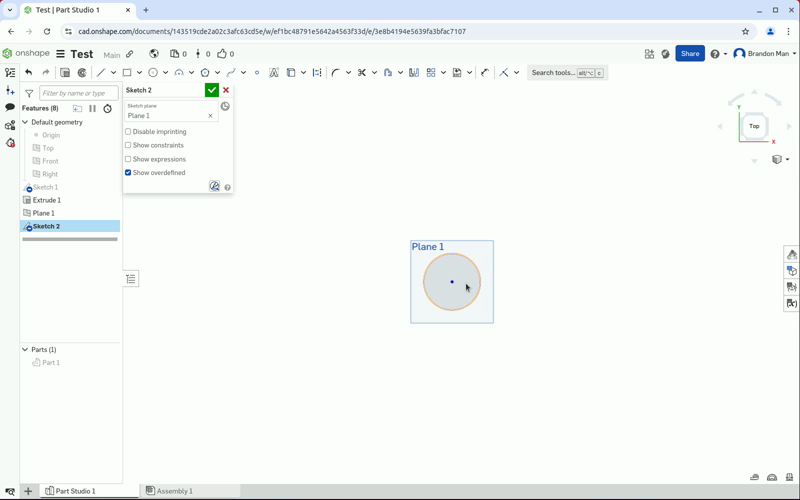
scroll(6)
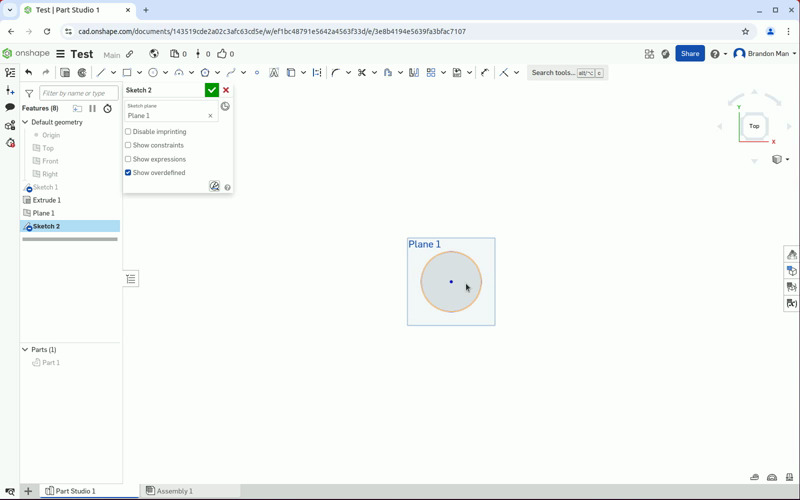
scroll(6)
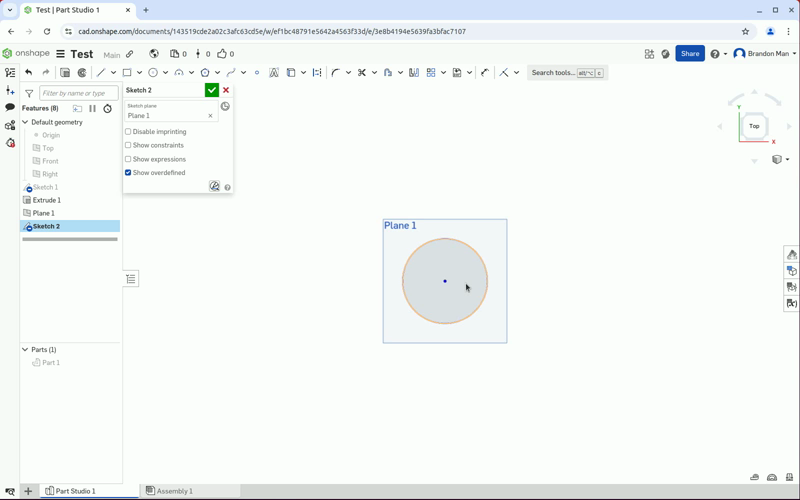
scroll(6)
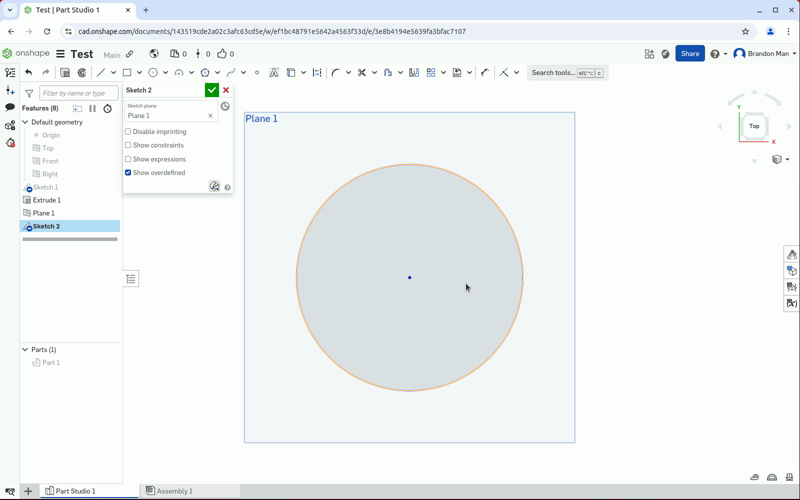
click(466, 283)
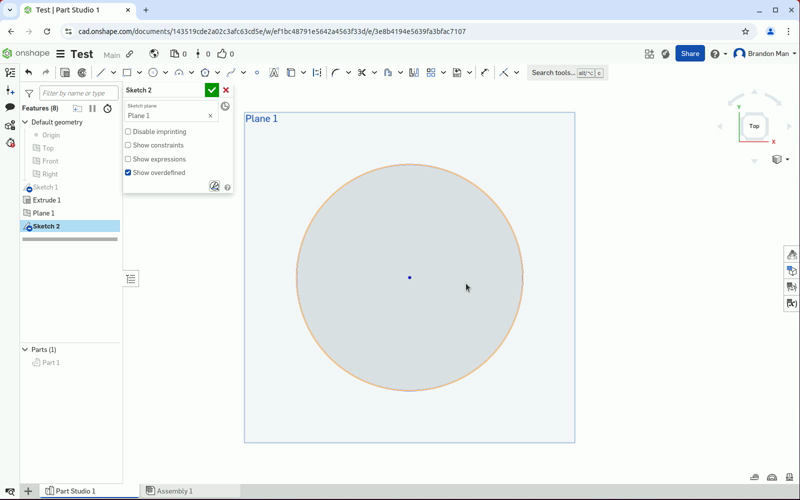
scroll(-6)
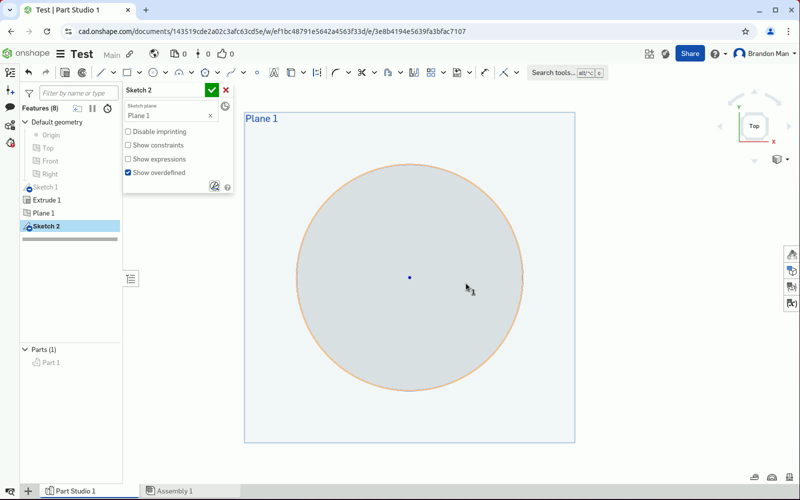
scroll(-6)
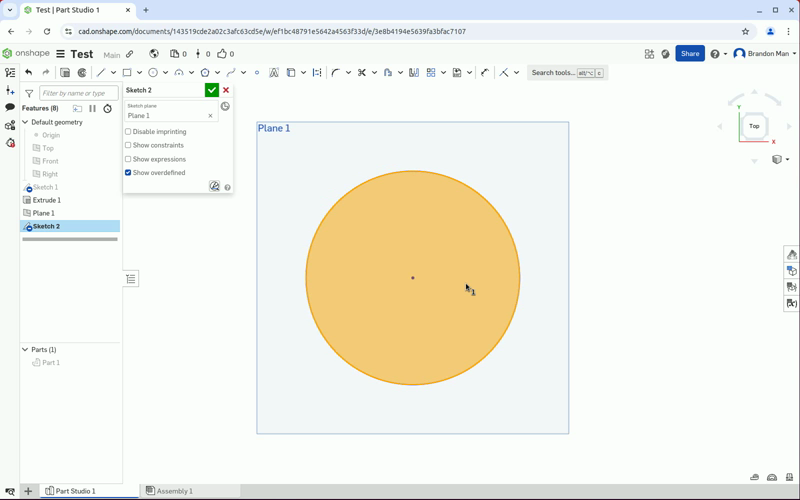
scroll(-6)
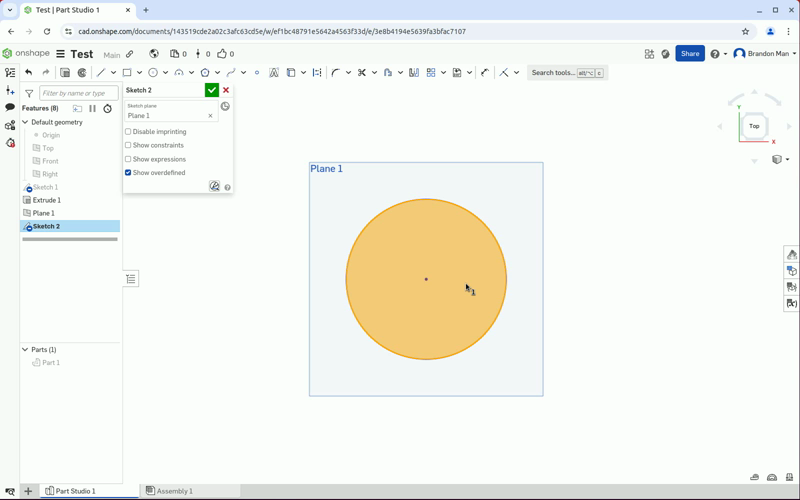
scroll(-6)
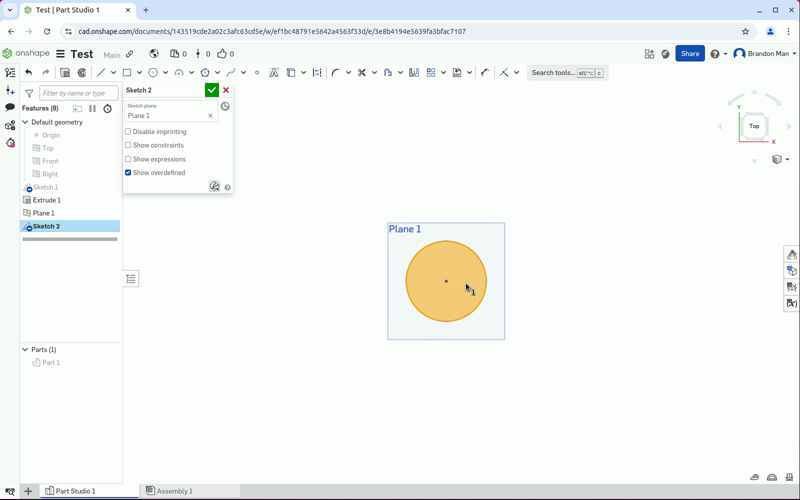
scroll(-6)
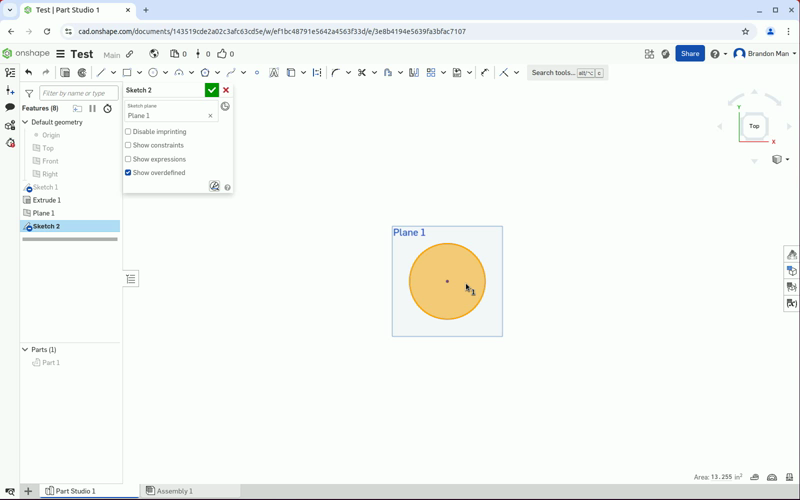
scroll(-6)
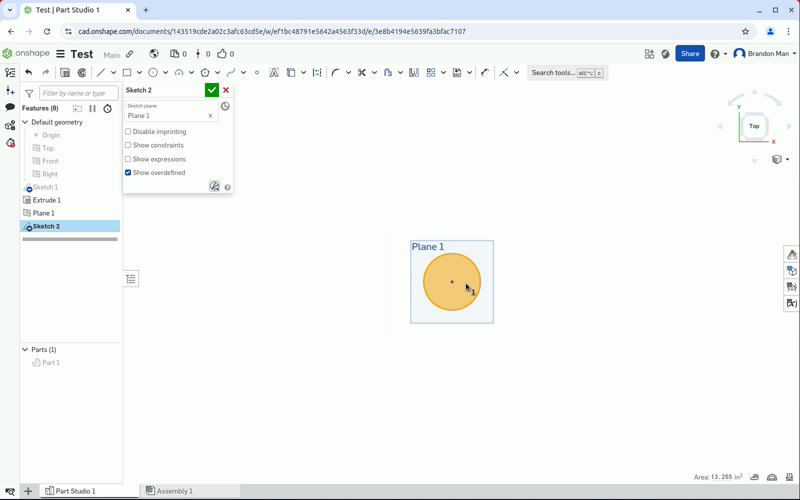
scroll(-6)
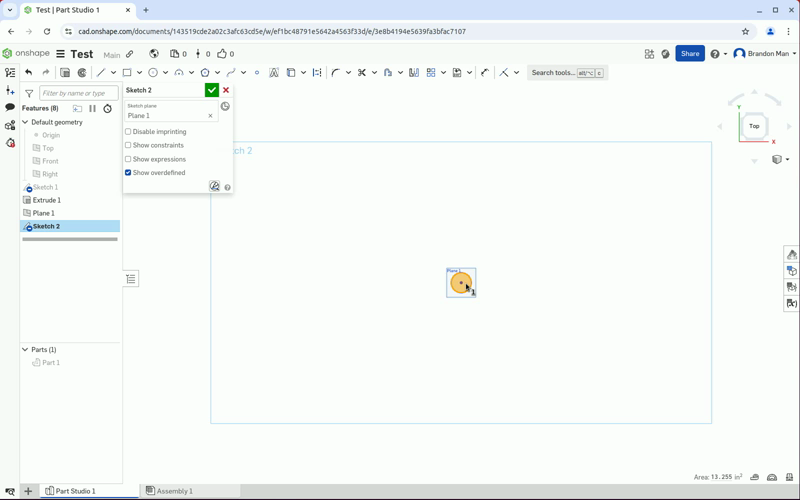
mouse_move(73, 352)
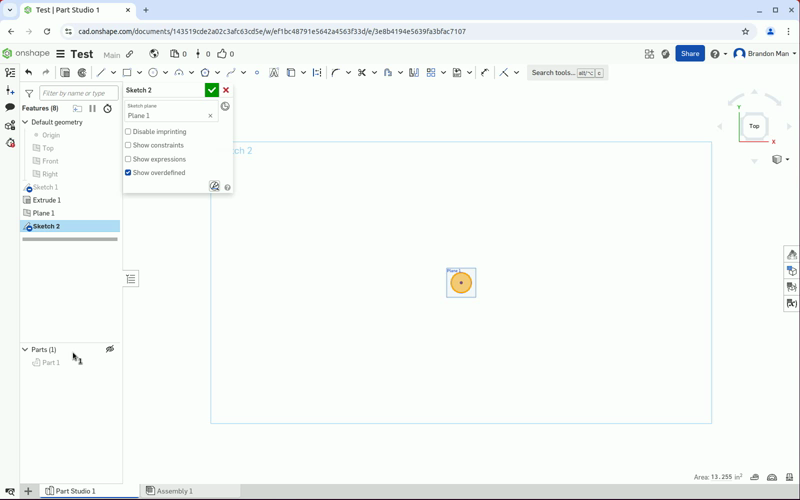
key(shift+y)
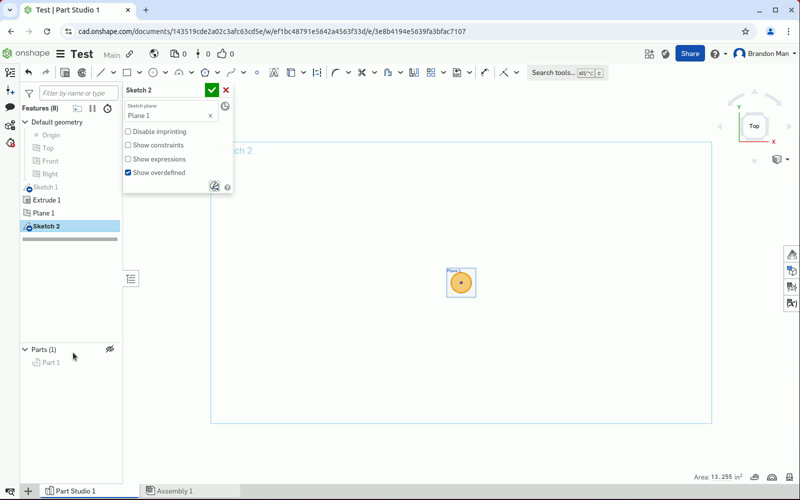
key(shift+e)
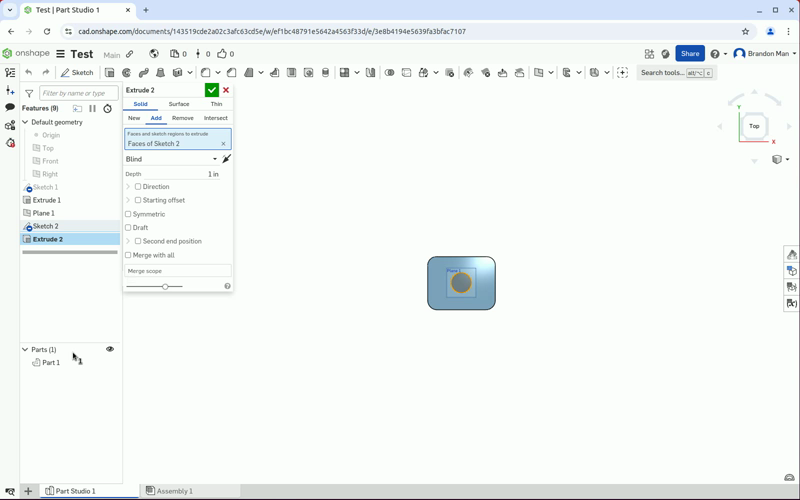
mouse_move(143, 106)
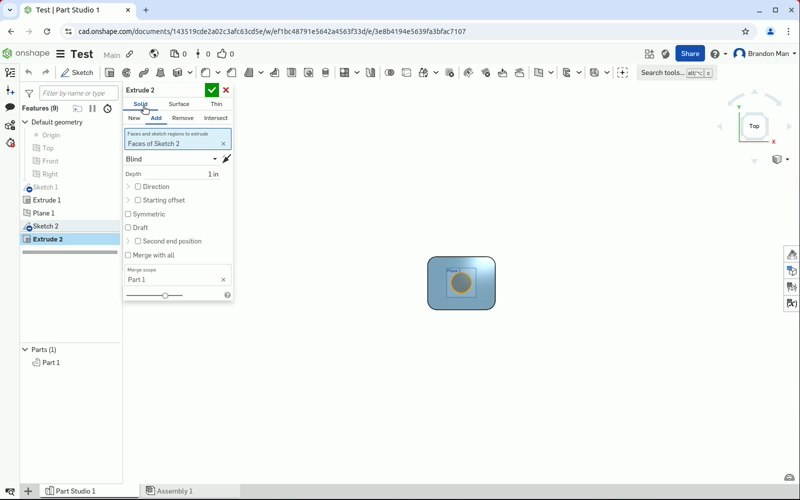
click(143, 106)
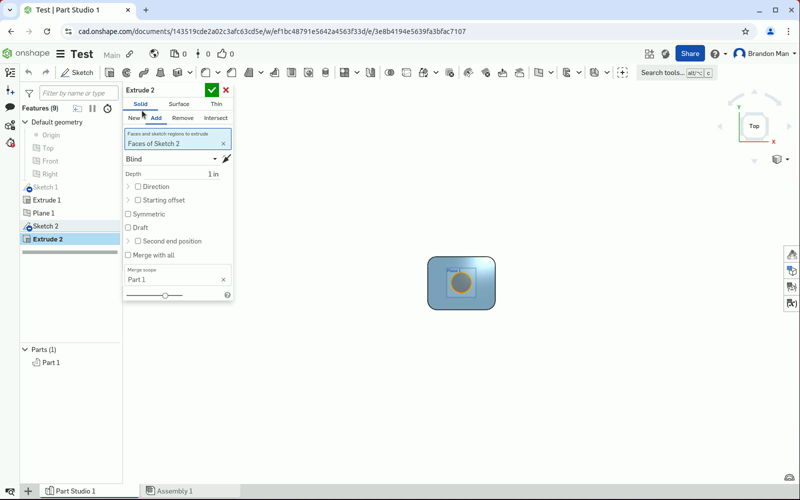
mouse_move(137, 120)
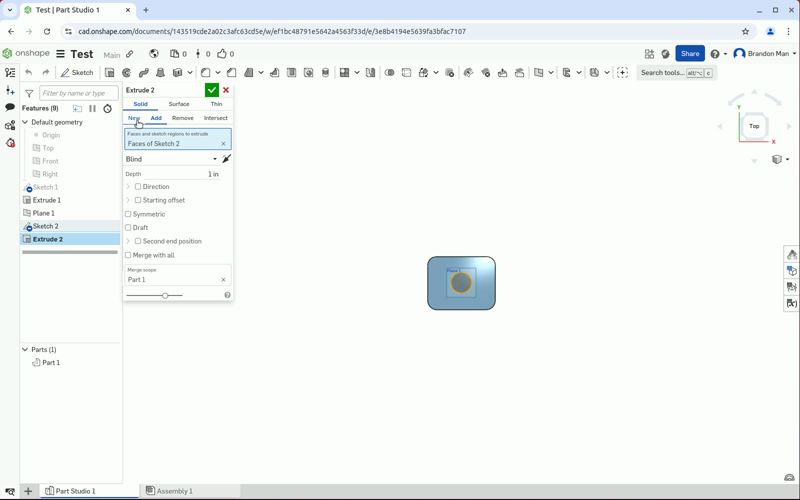
click(137, 120)
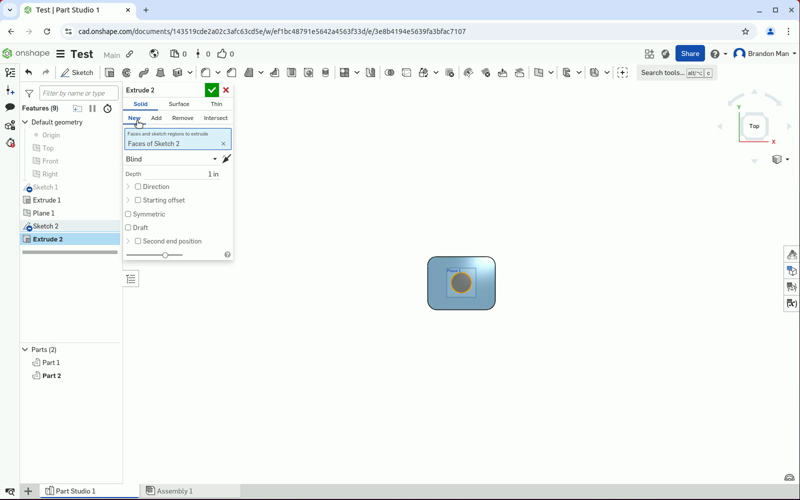
key(tab, 4)
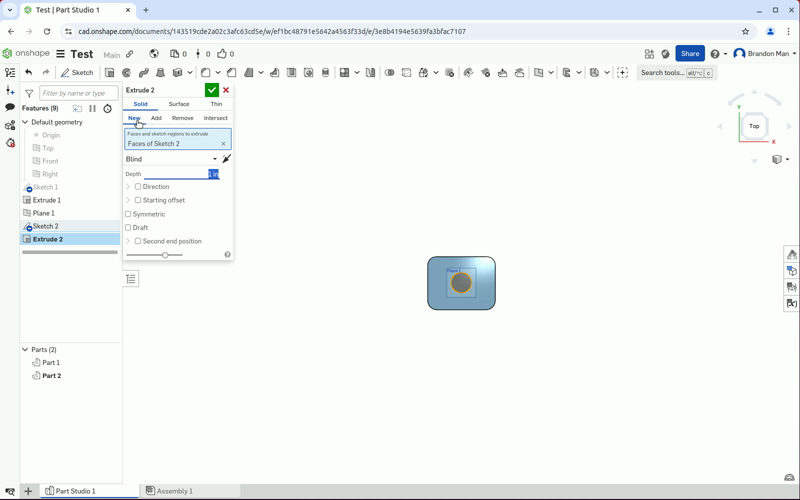
text(11.554)
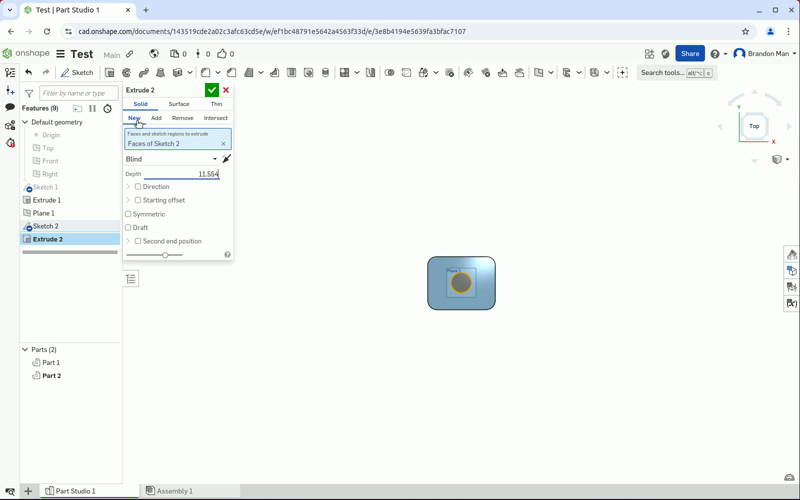
key(enter)
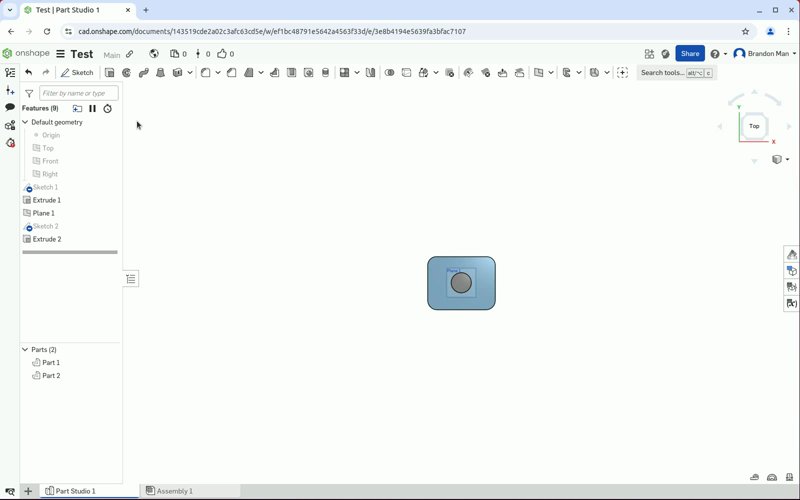
key(shift+h)
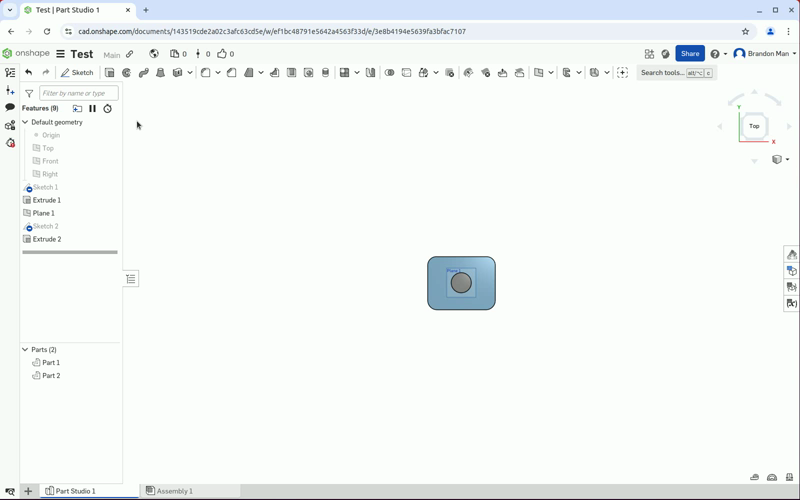
key(shift+h)
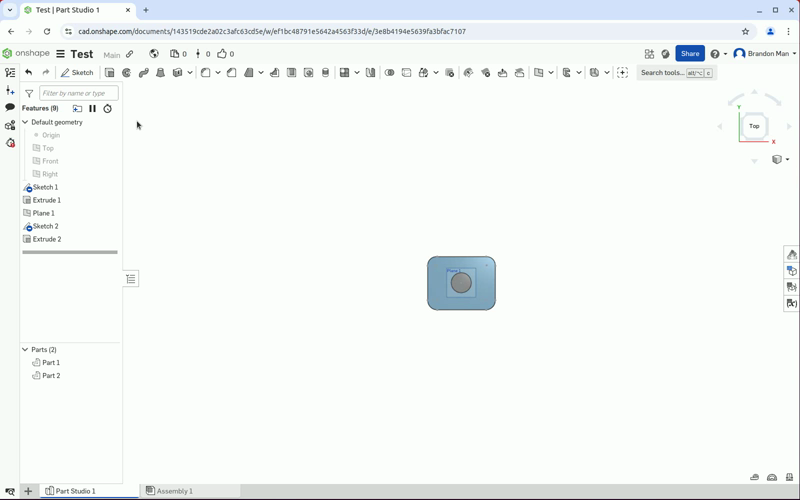
key(shift+7)
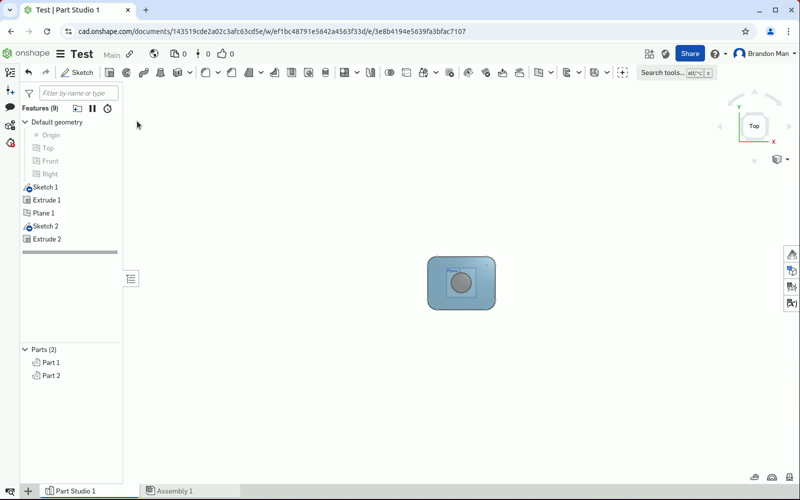
key(up, 3)
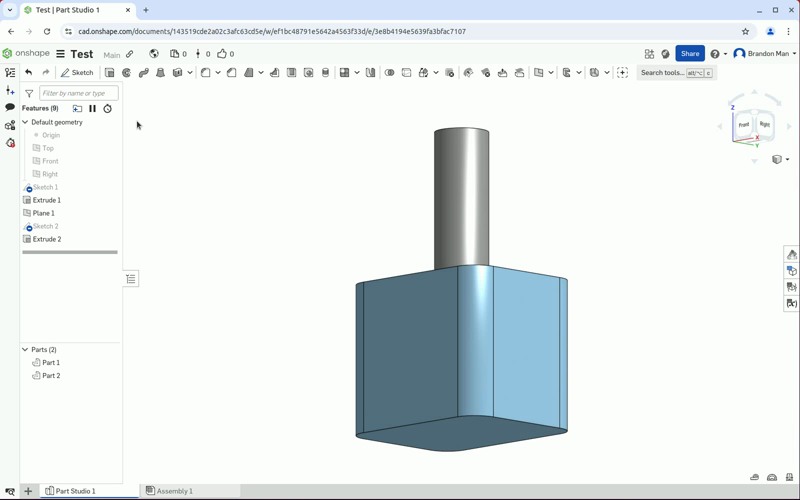
key(left, 3)
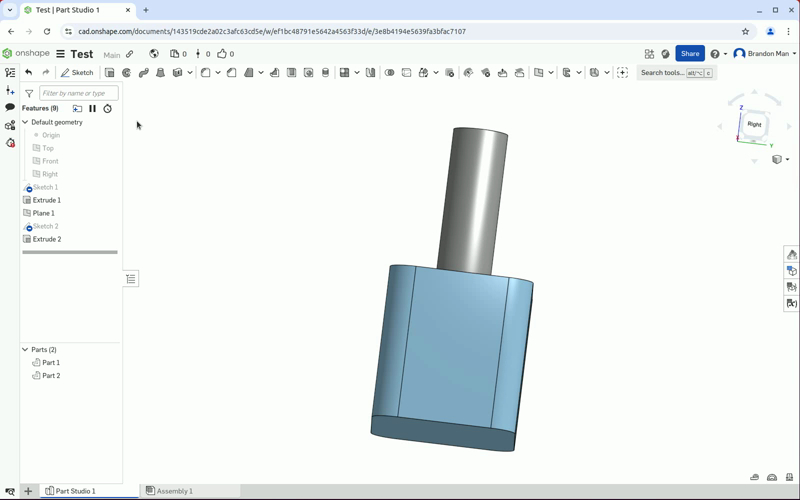
key(right, 3)
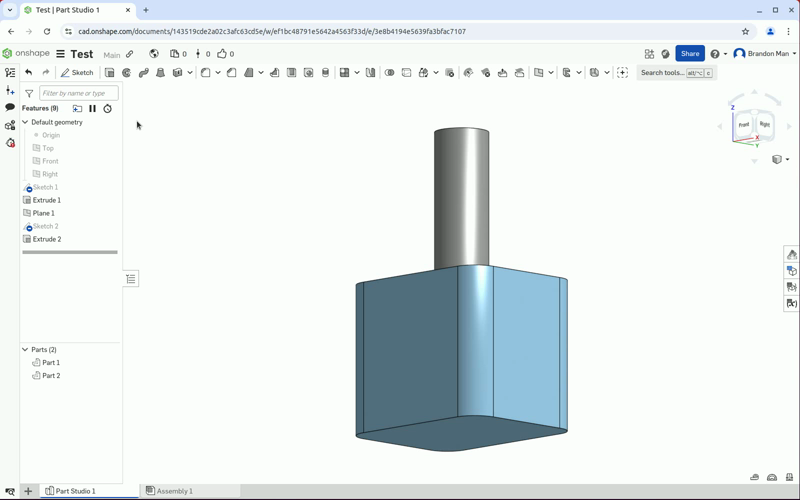
key(down, 3)
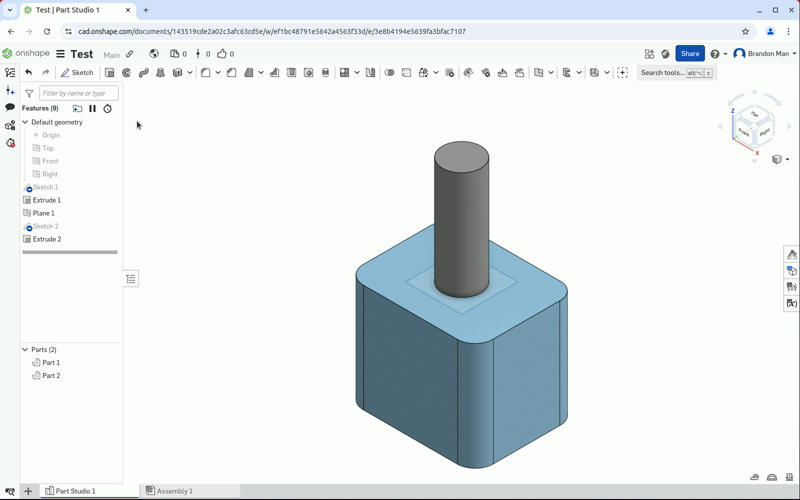
mouse_move(73, 189)
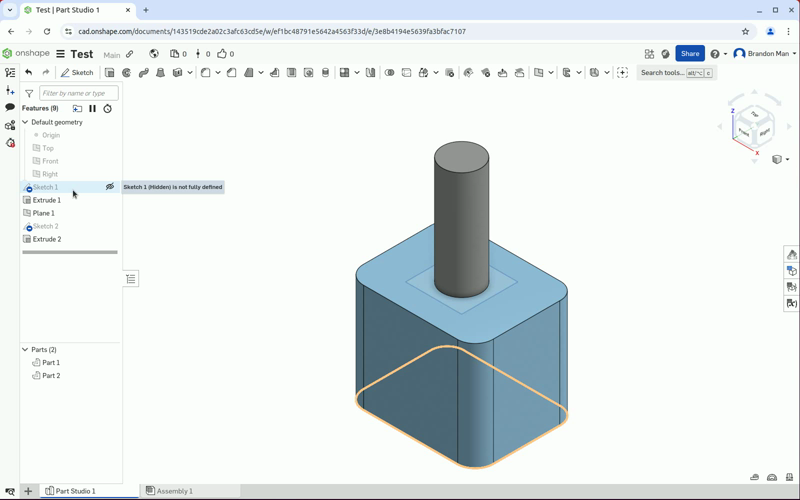
click(73, 189)